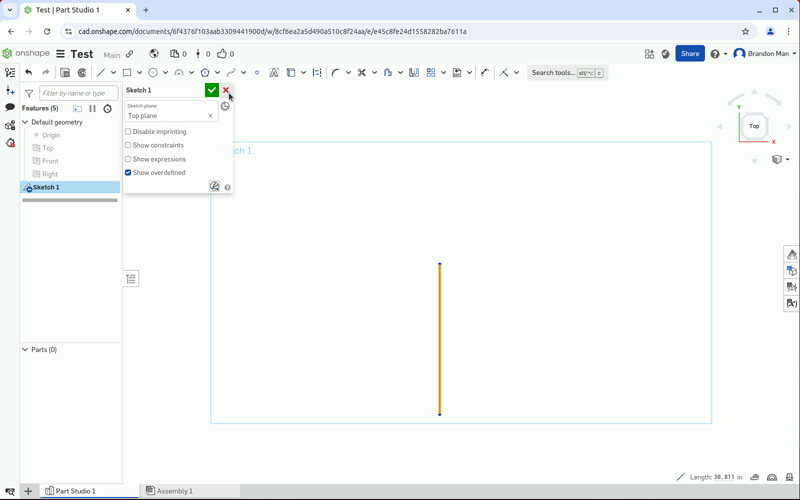
key(shift+h)
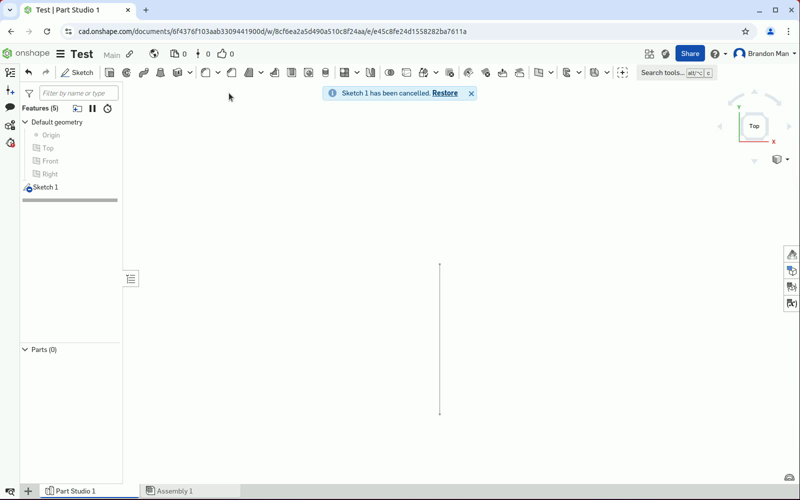
mouse_move(73, 352)
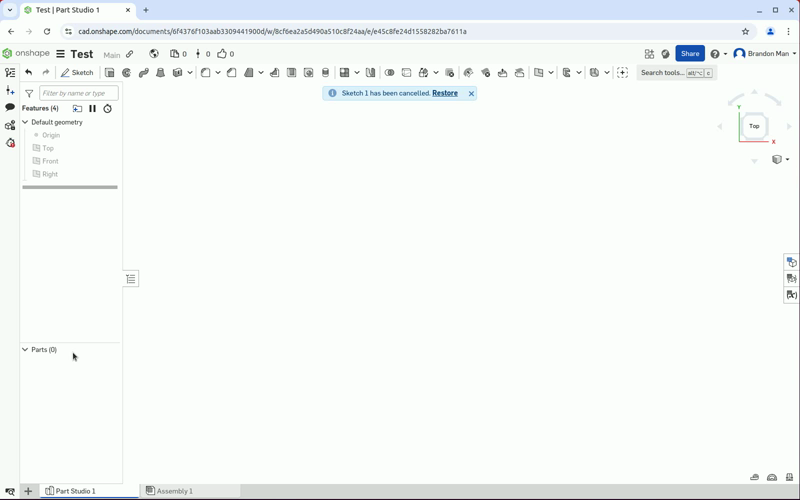
key(y)
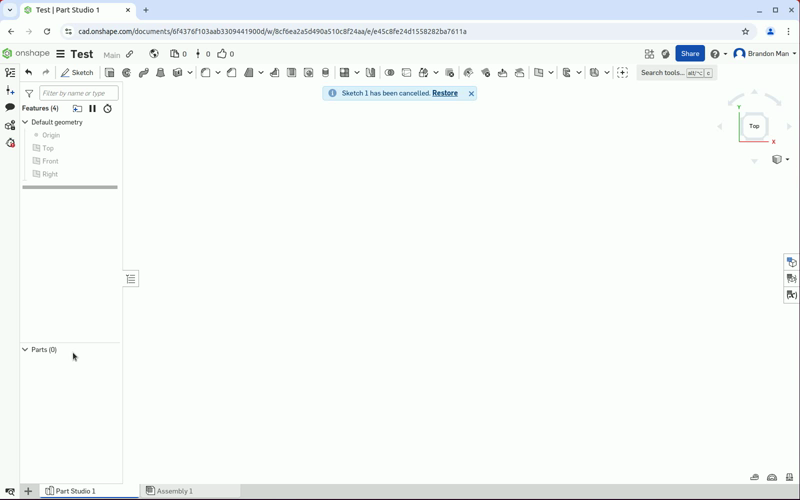
key(shift+p)
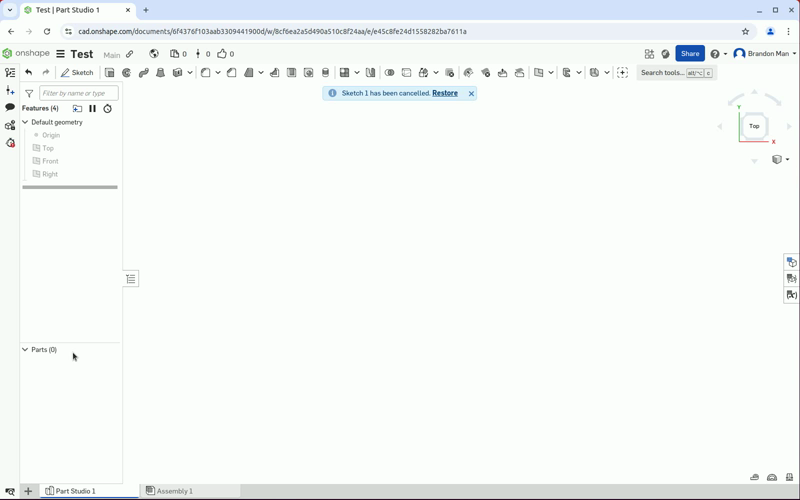
key(space)
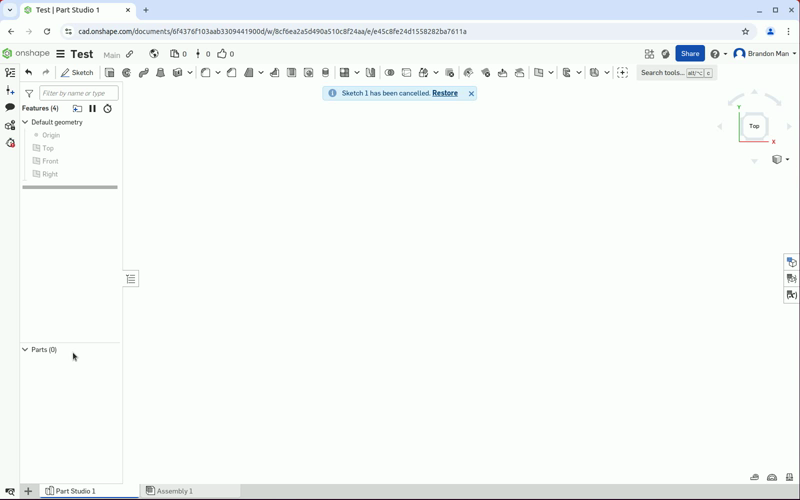
key_down(shift)
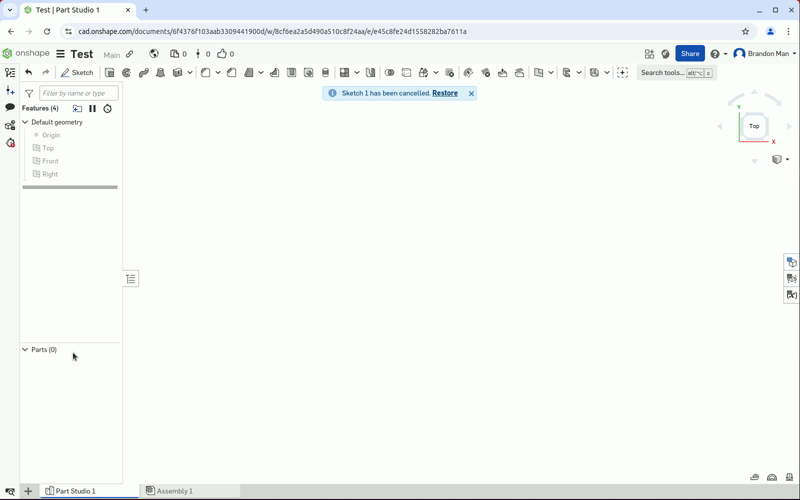
key(up)
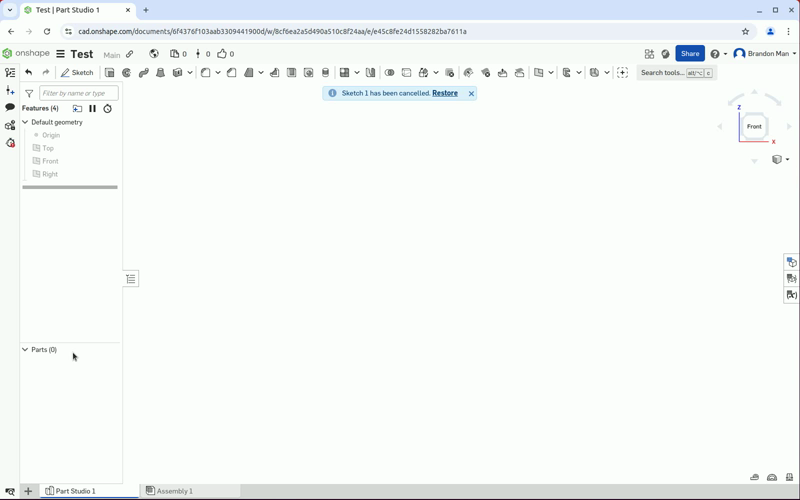
key_up(shift)
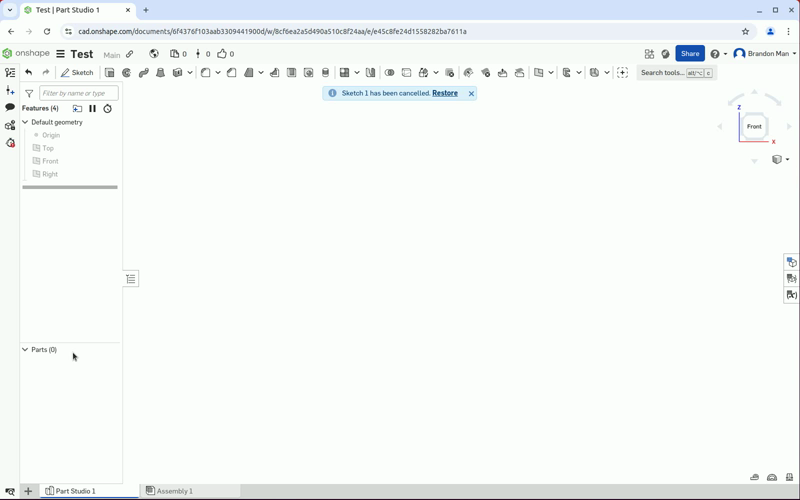
mouse_move(73, 352)
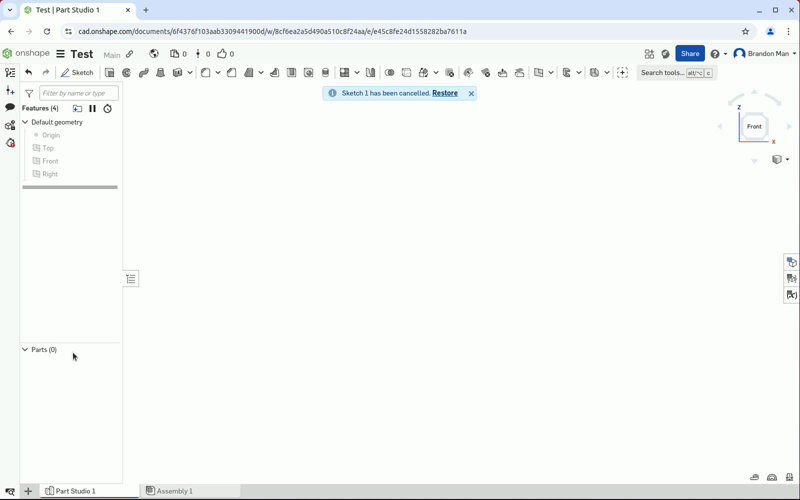
key(shift+y)
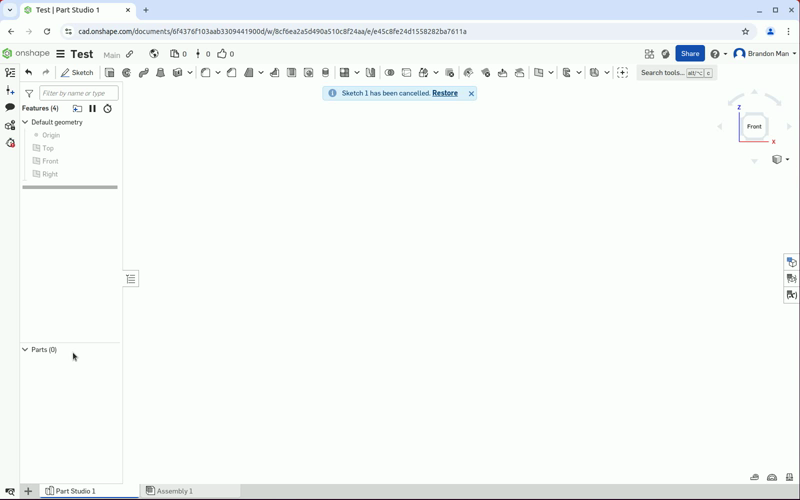
key(shift+s)
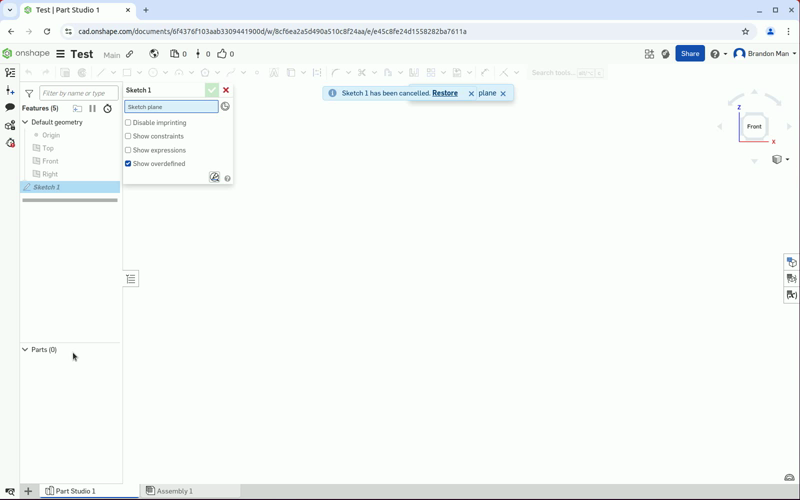
mouse_move(73, 163)
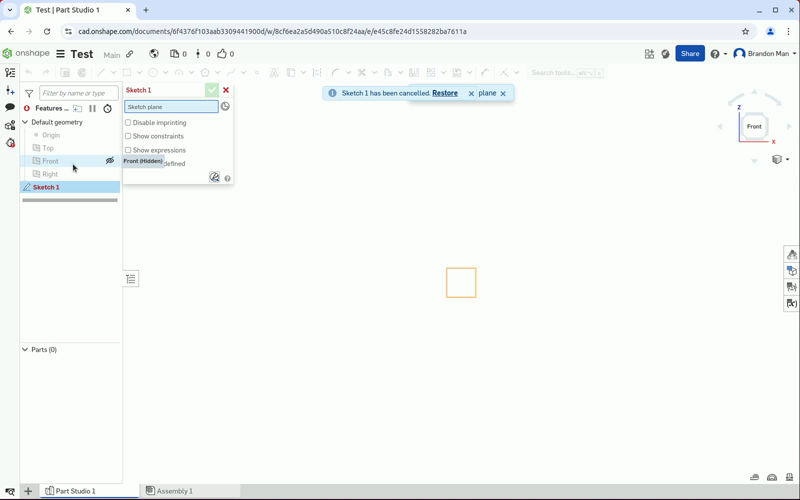
click(73, 163)
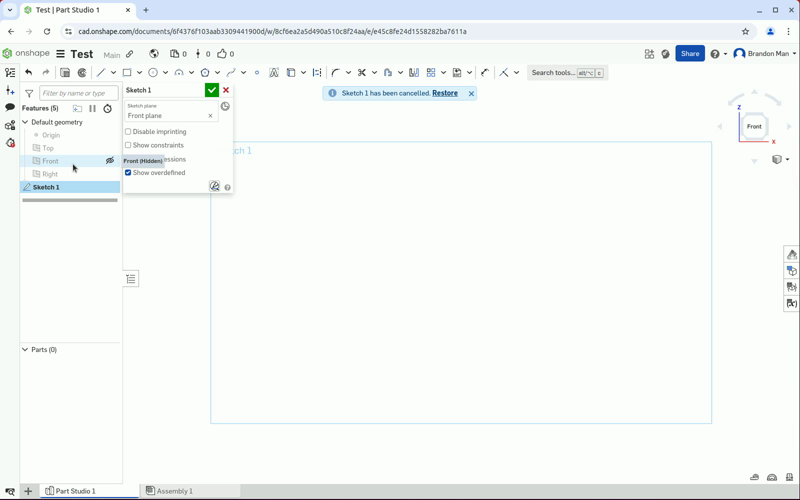
mouse_move(73, 352)
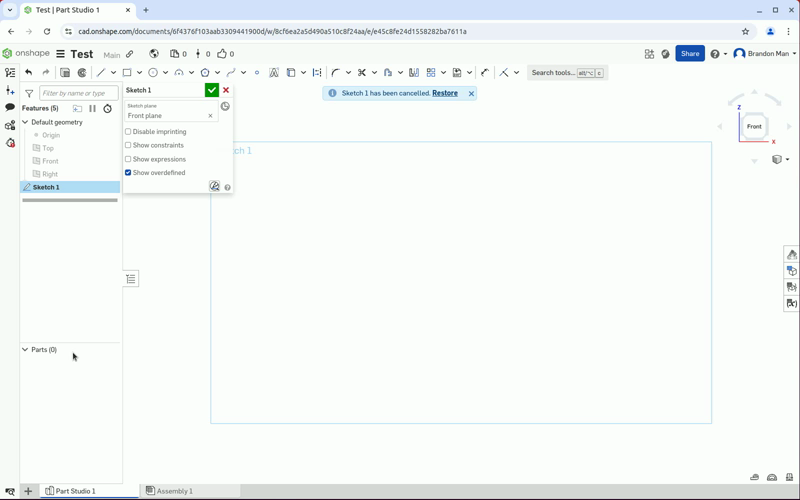
key(y)
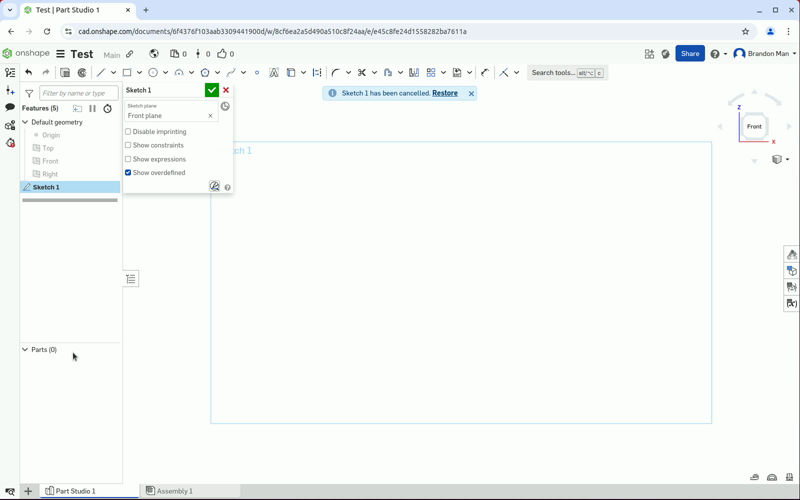
key(l)
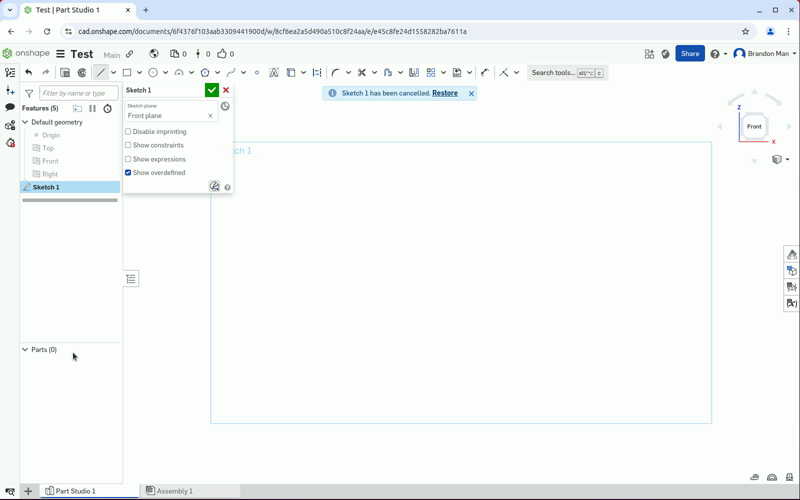
key_down(shift)
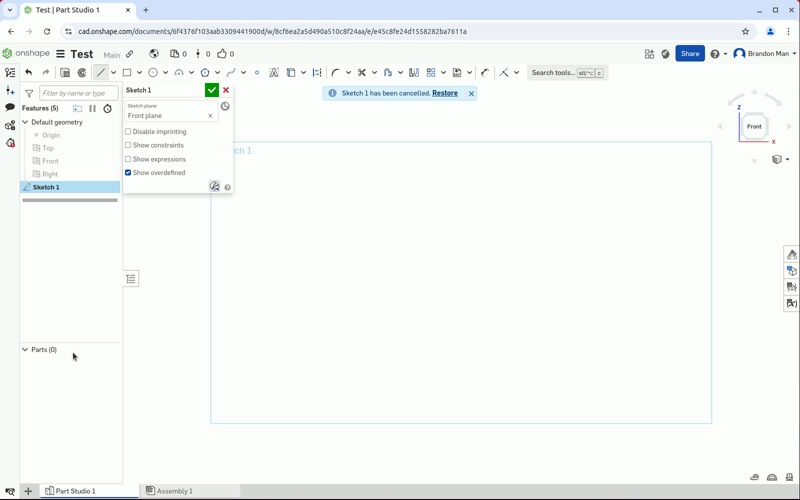
mouse_move(460, 373)
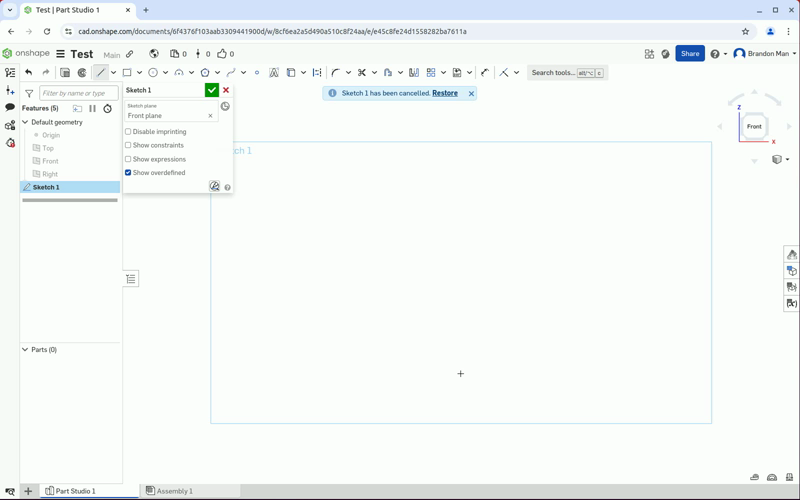
click(460, 373)
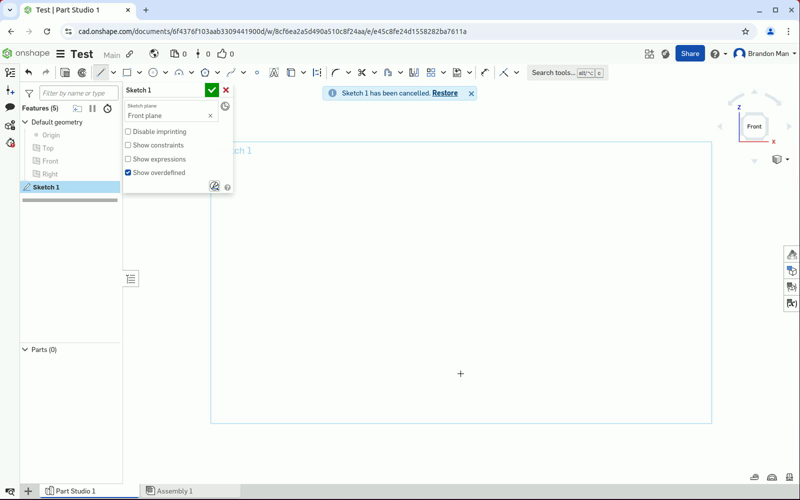
key_up(shift)
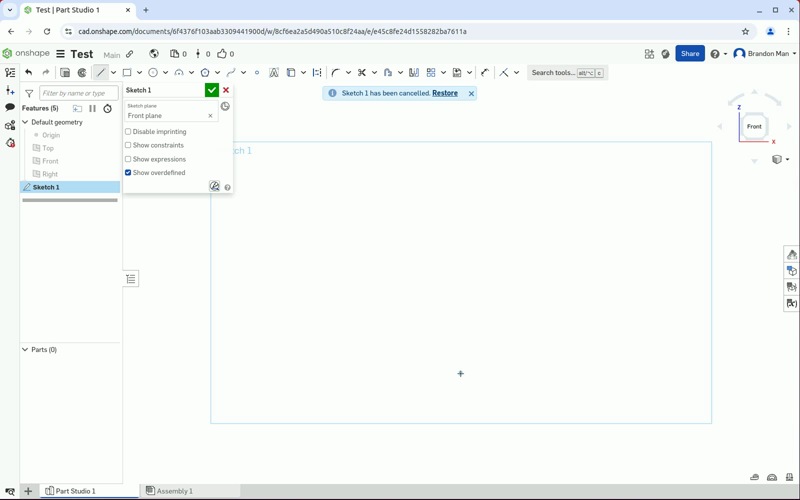
key_down(shift)
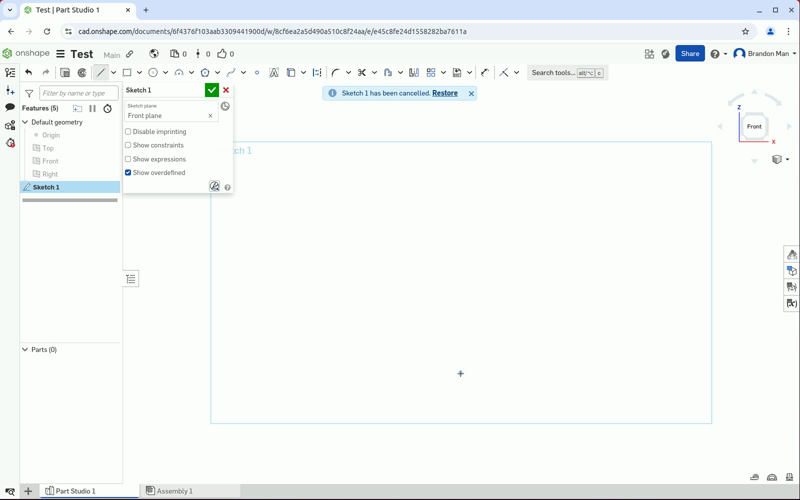
mouse_move(551, 373)
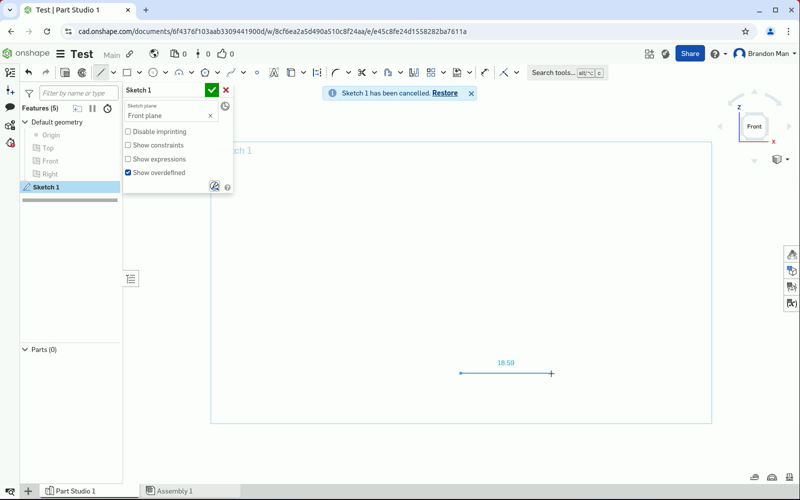
click(551, 373)
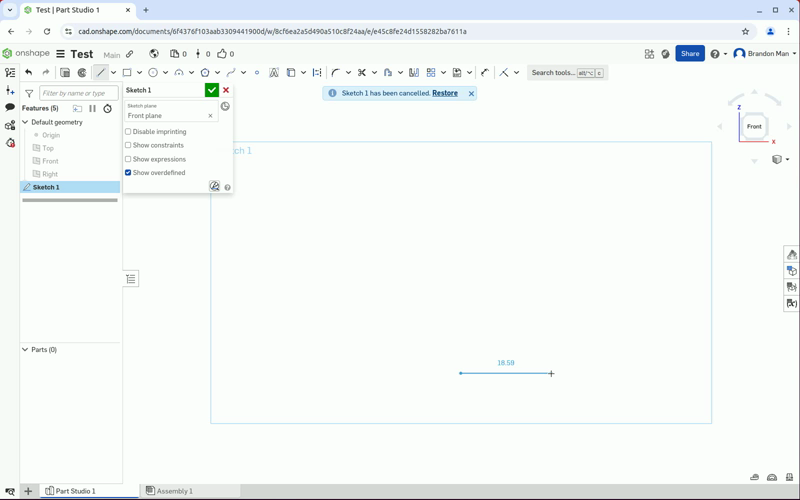
key_up(shift)
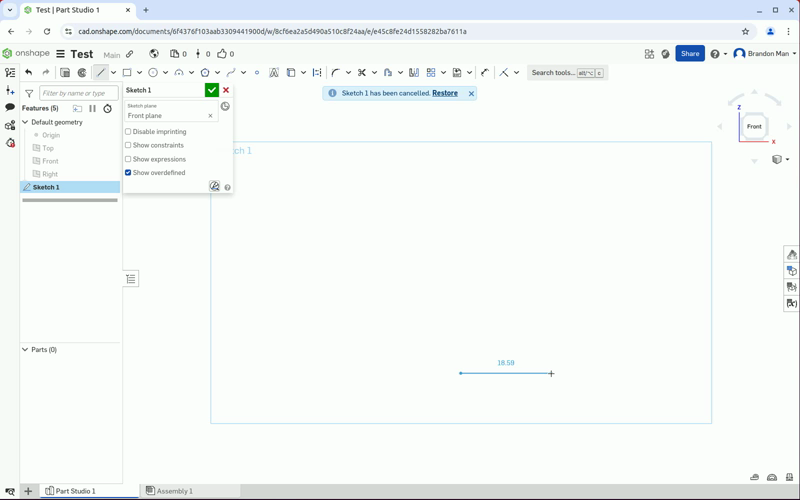
key_down(shift)
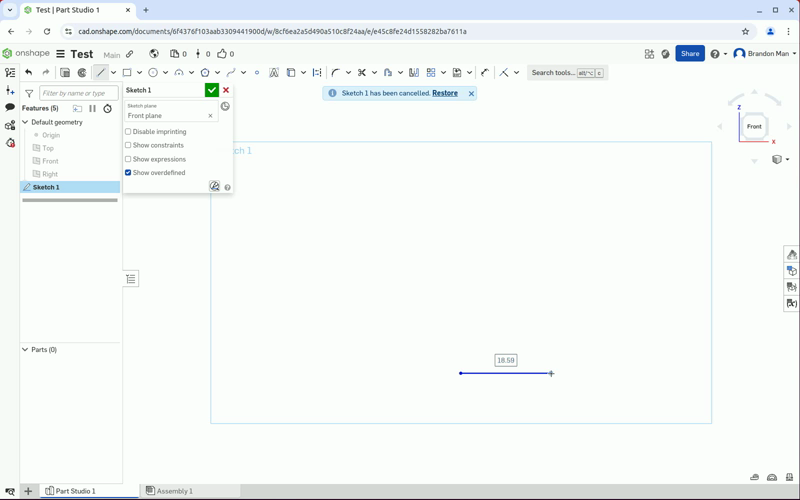
mouse_move(551, 282)
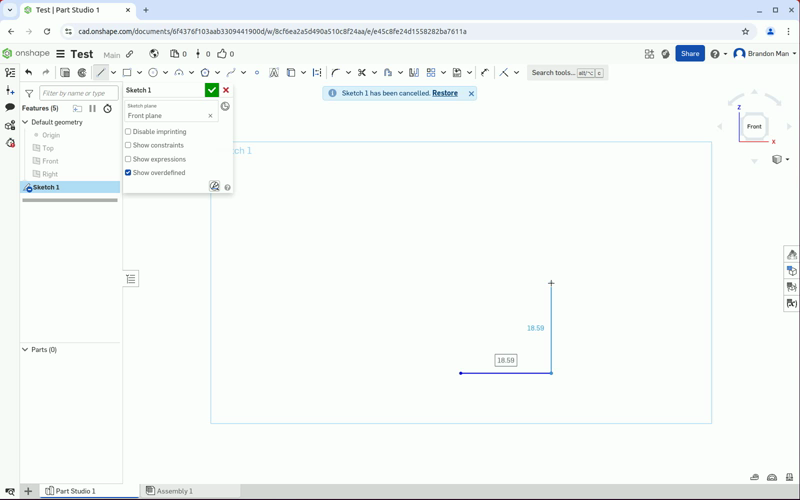
click(551, 282)
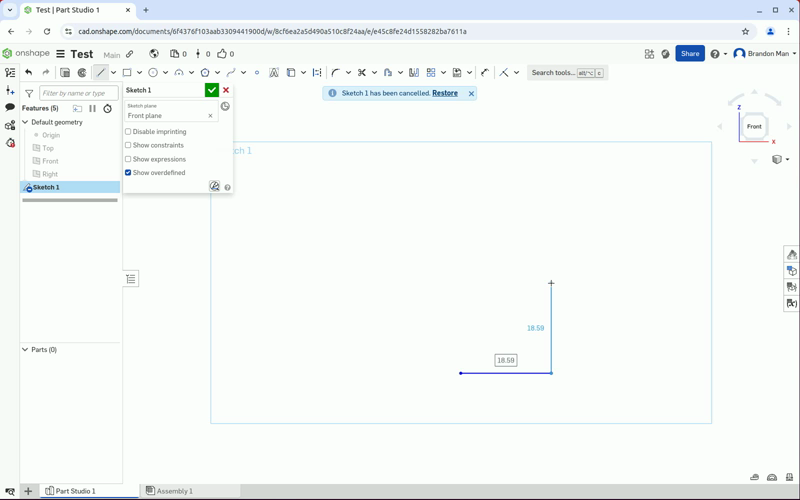
key_up(shift)
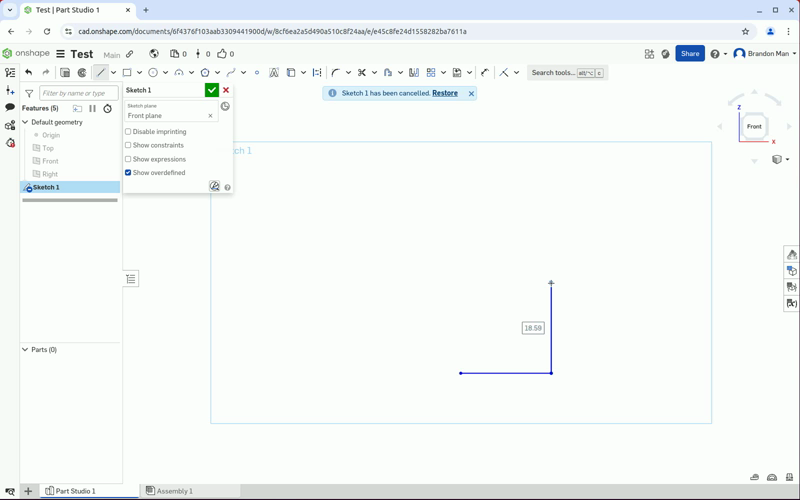
key_down(shift)
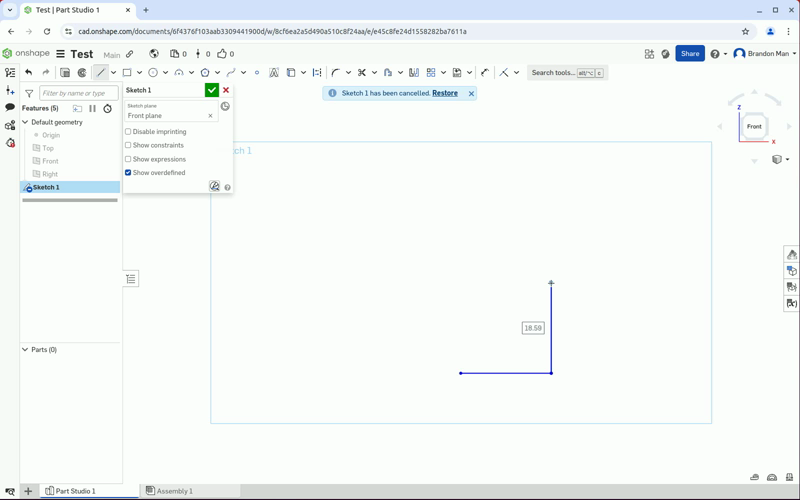
mouse_move(460, 282)
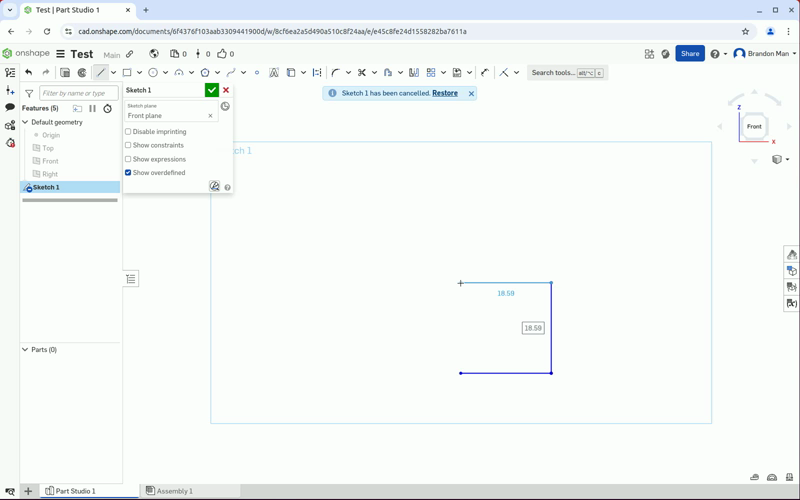
click(460, 282)
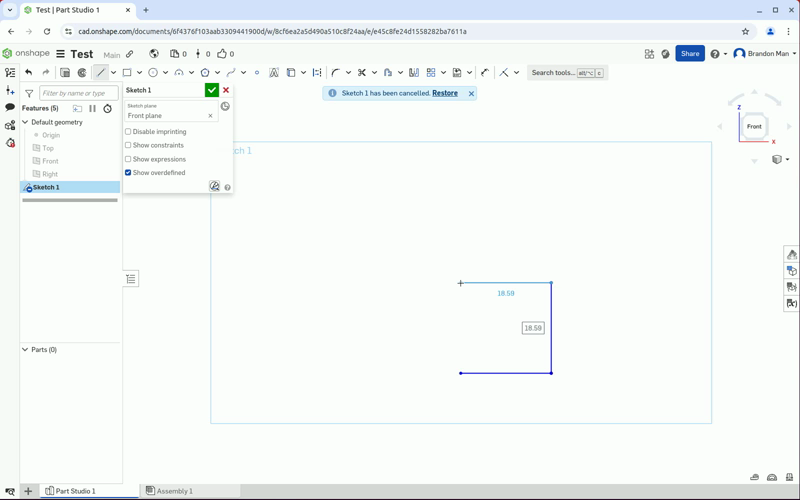
key_up(shift)
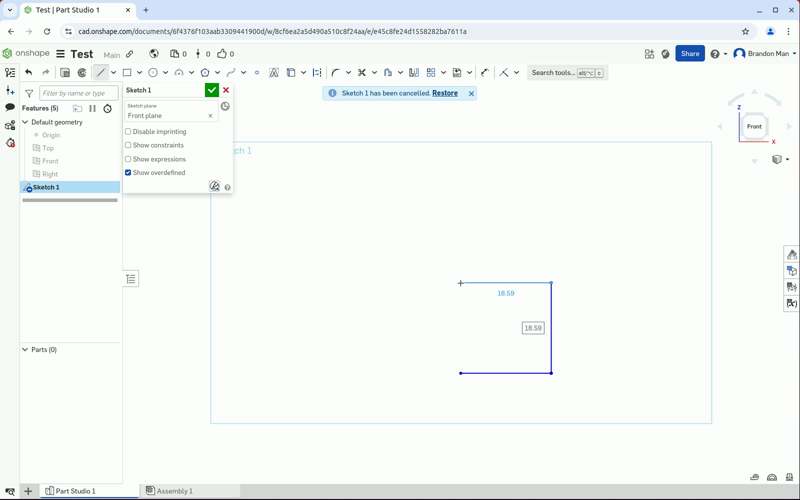
key_down(shift)
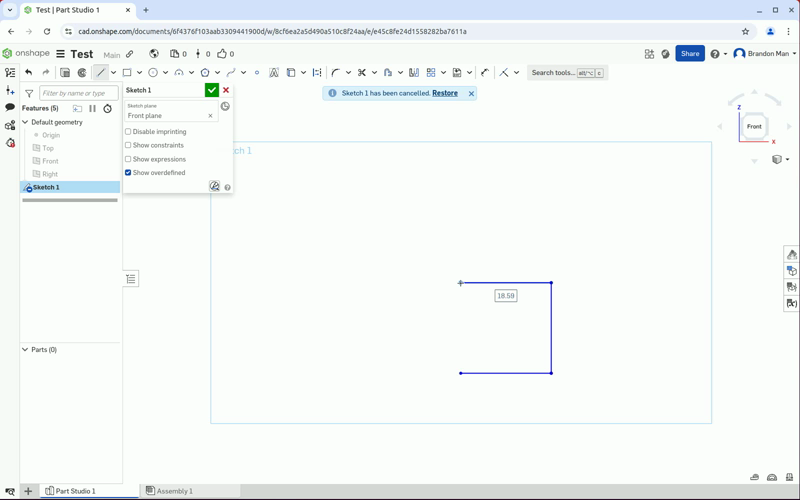
mouse_move(460, 373)
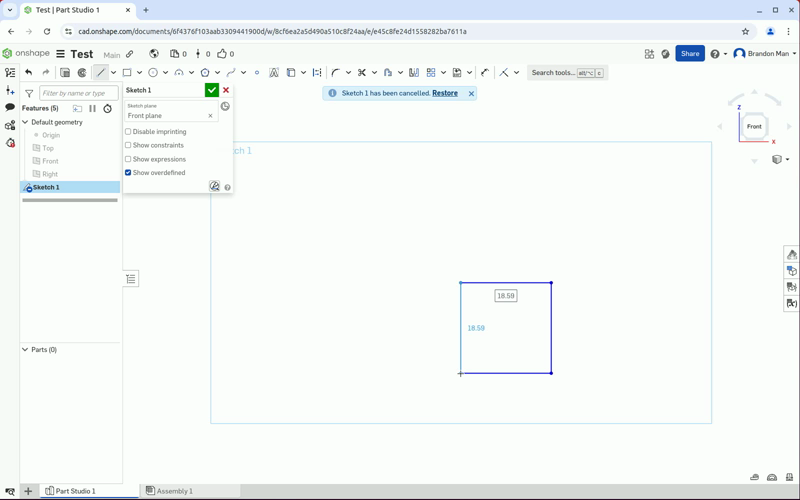
key_up(shift)
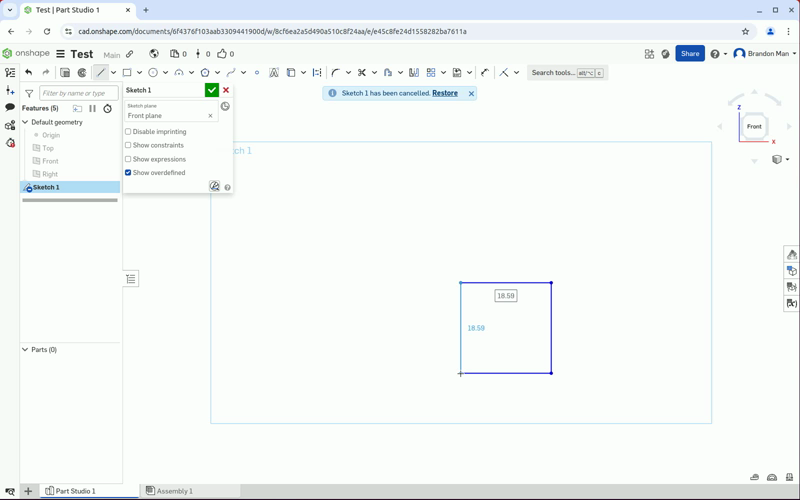
click(460, 373)
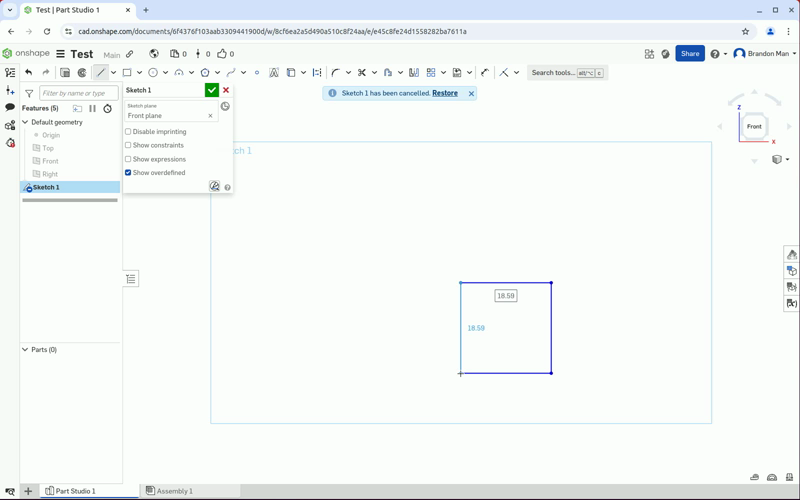
key(esc)
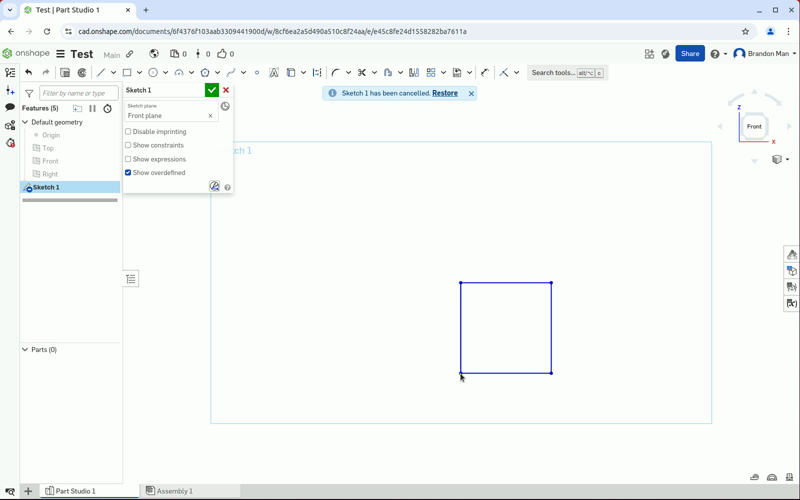
mouse_move(507, 305)
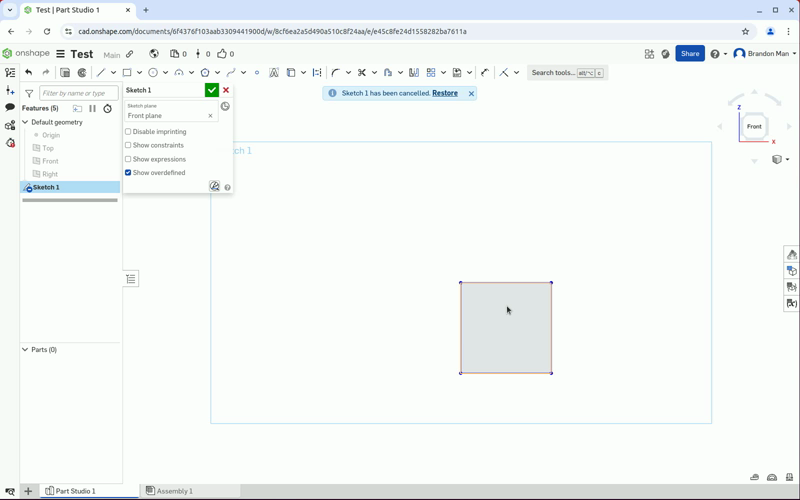
click(507, 305)
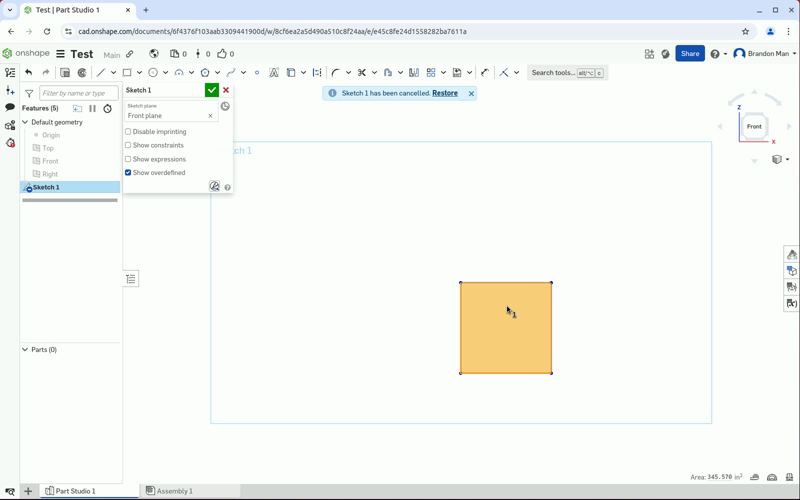
mouse_move(73, 352)
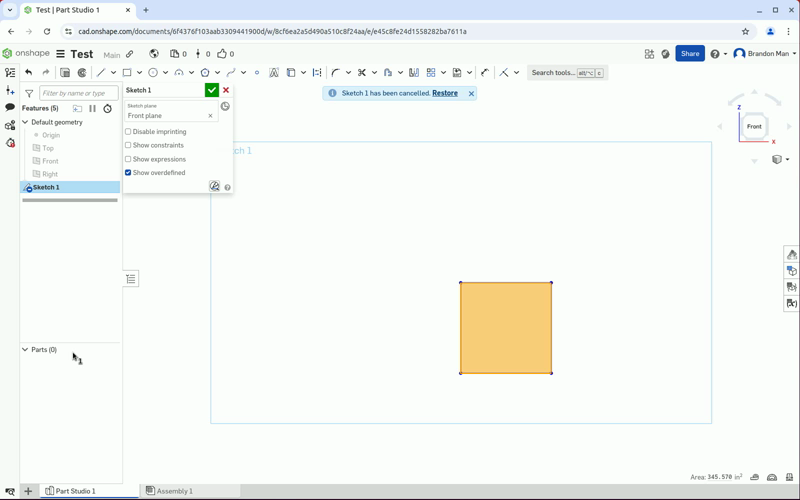
key(shift+y)
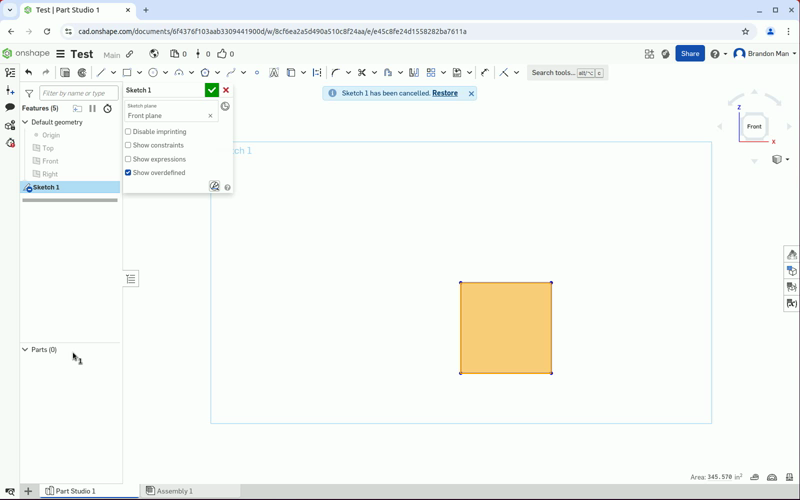
key(shift+e)
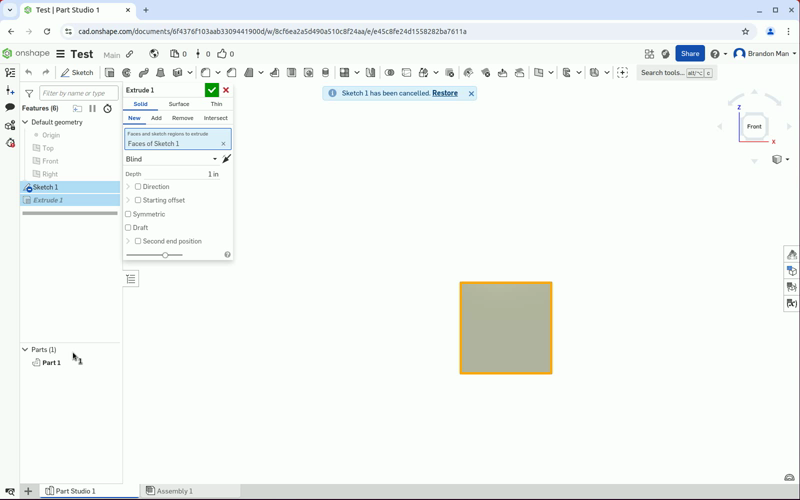
mouse_move(143, 106)
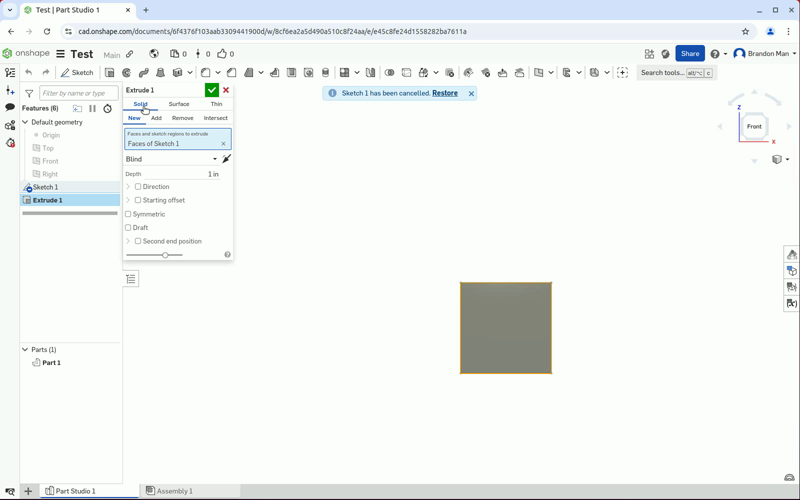
click(143, 106)
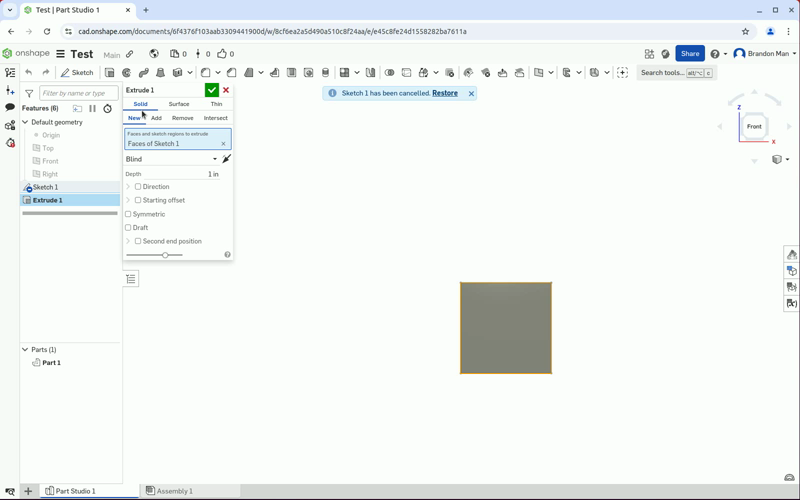
mouse_move(137, 120)
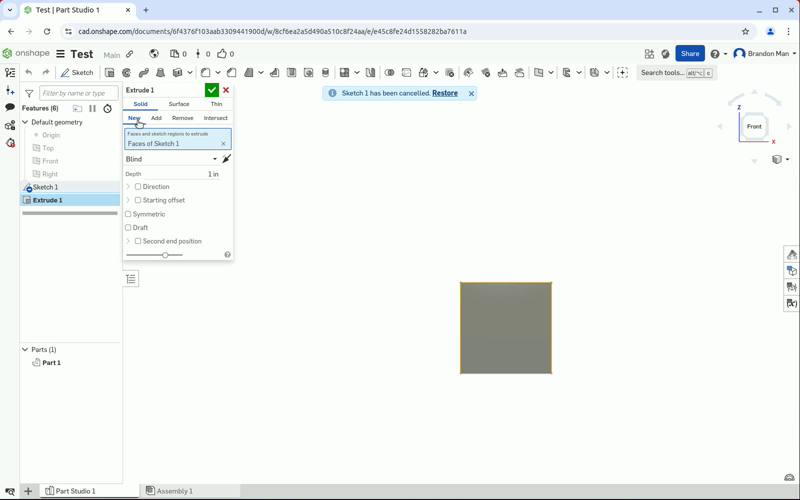
click(137, 120)
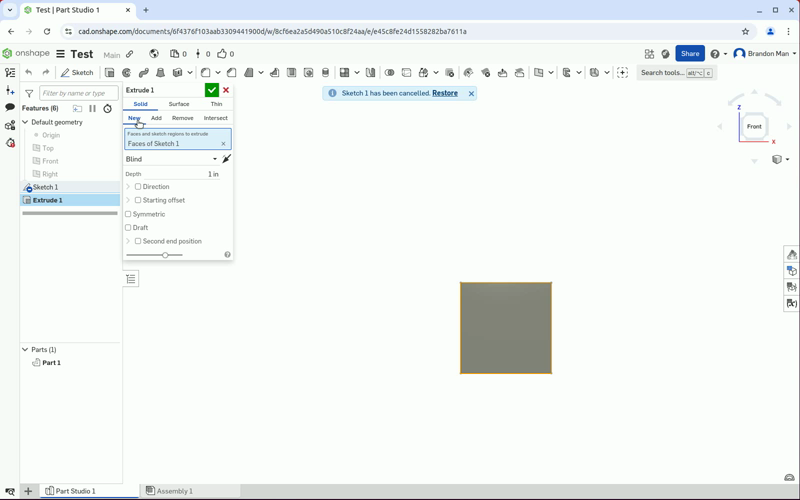
key(tab, 4)
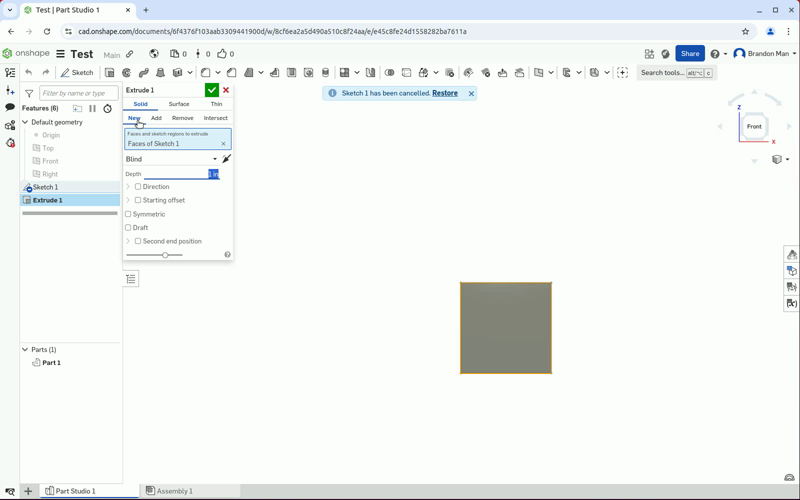
text(23.108)
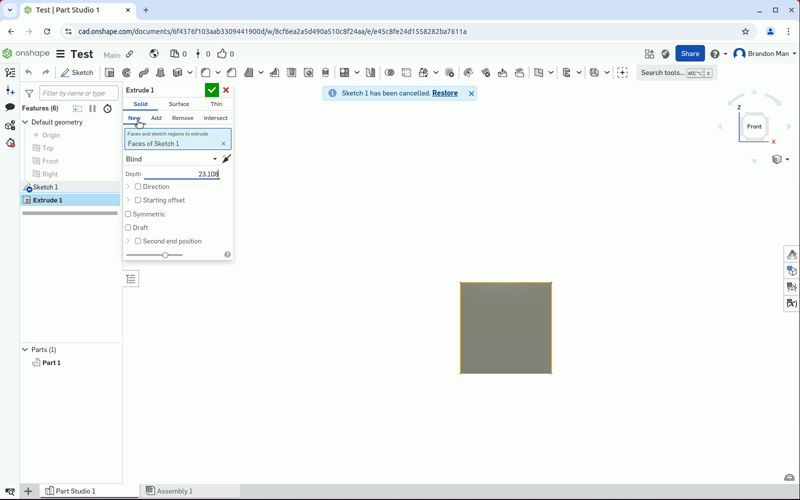
key(enter)
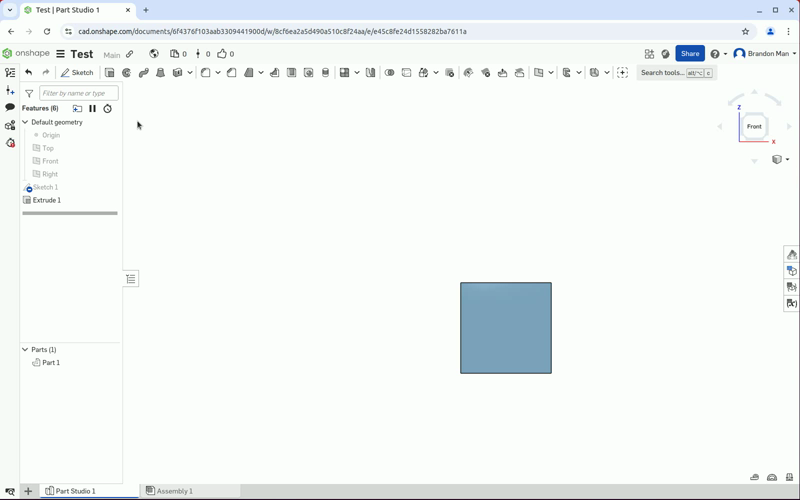
key(shift+h)
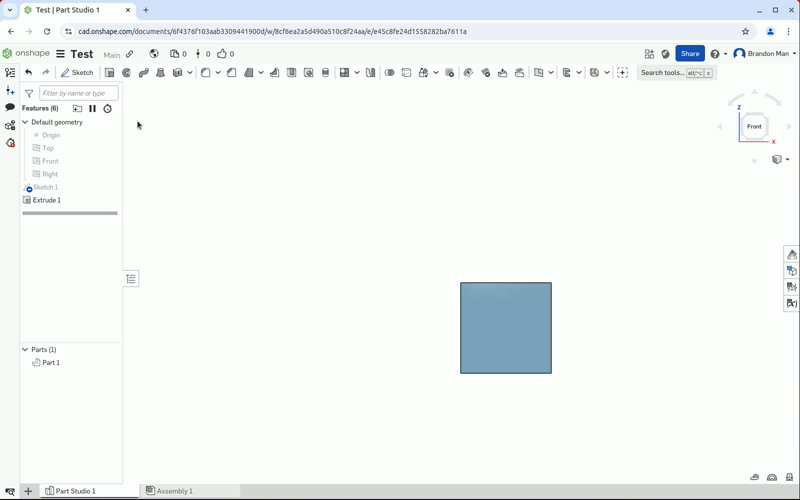
key(shift+h)
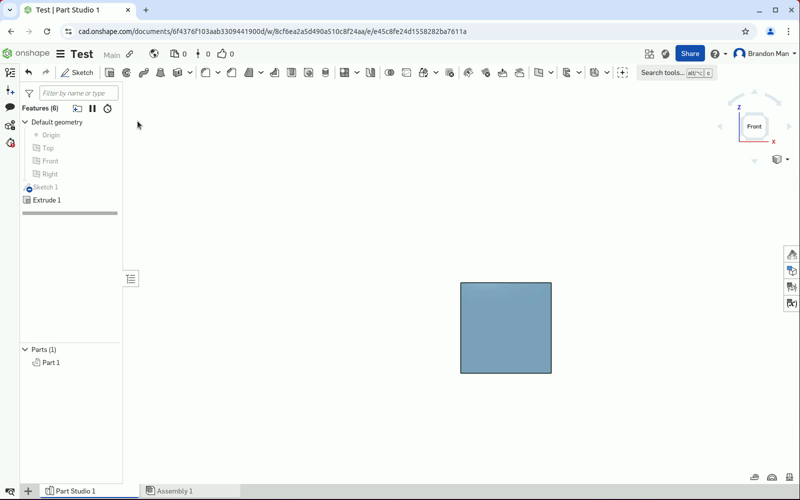
mouse_move(73, 189)
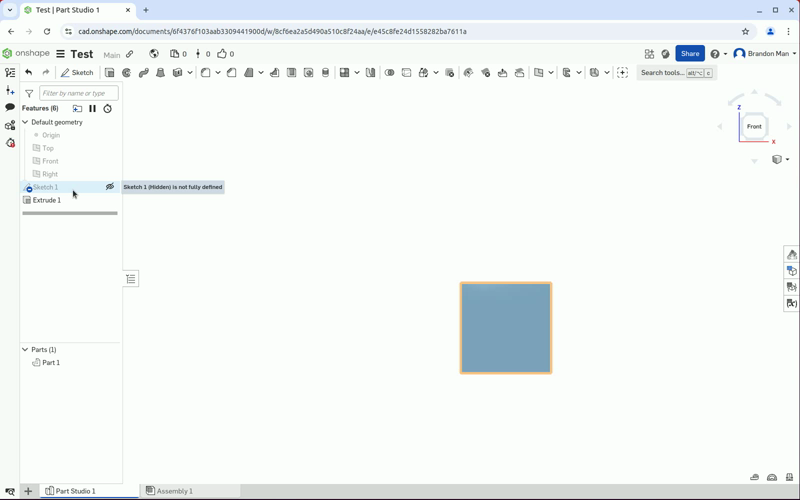
click(73, 189)
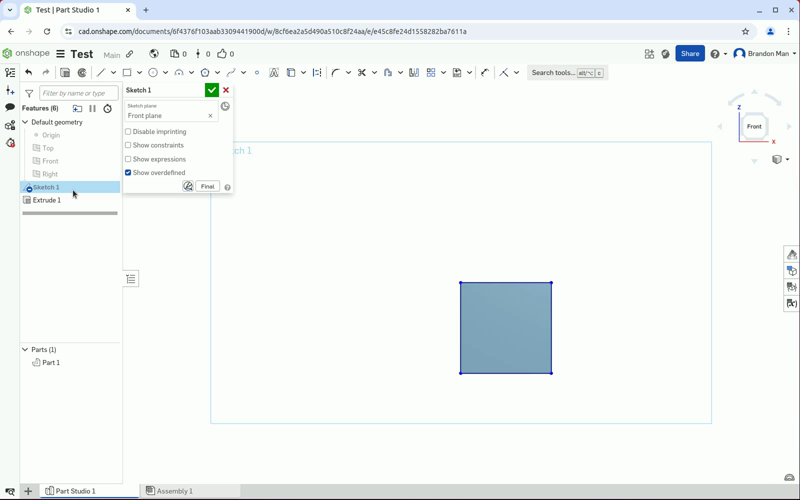
mouse_move(229, 92)
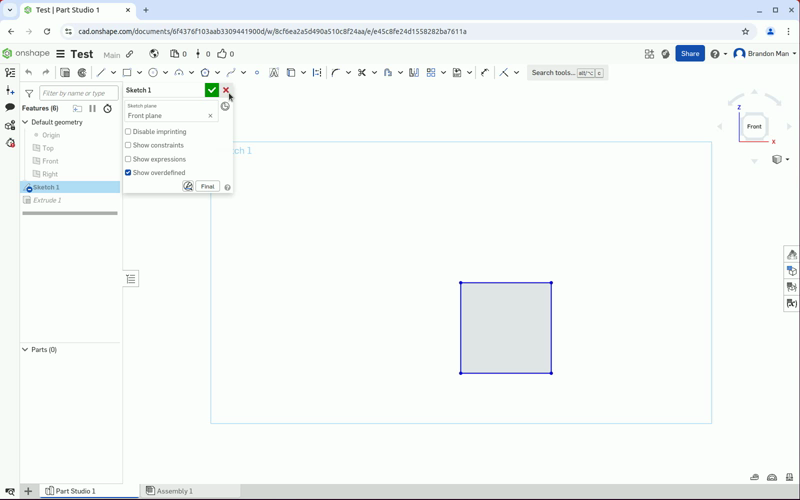
click(229, 92)
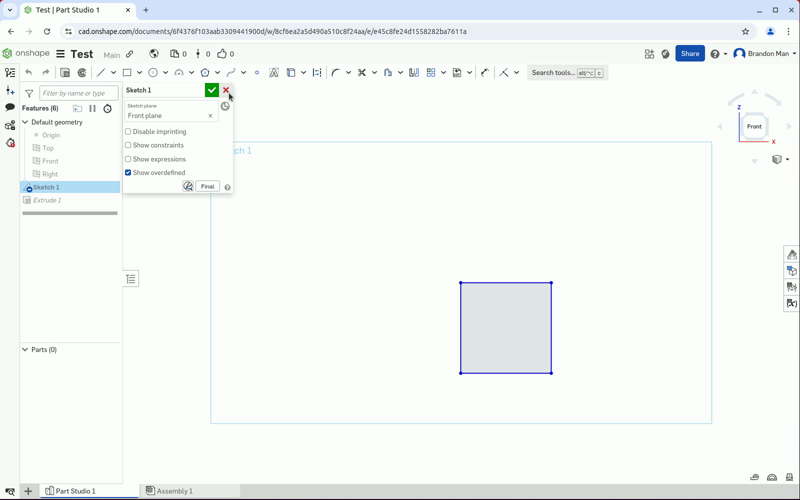
key(shift+s)
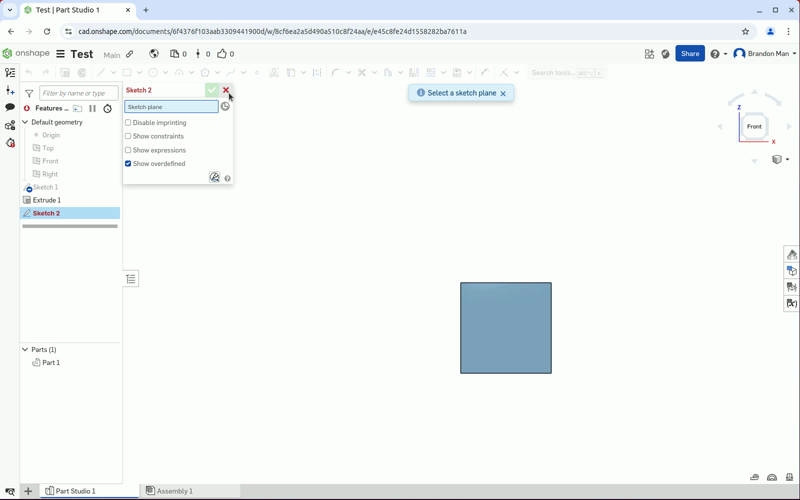
mouse_move(73, 163)
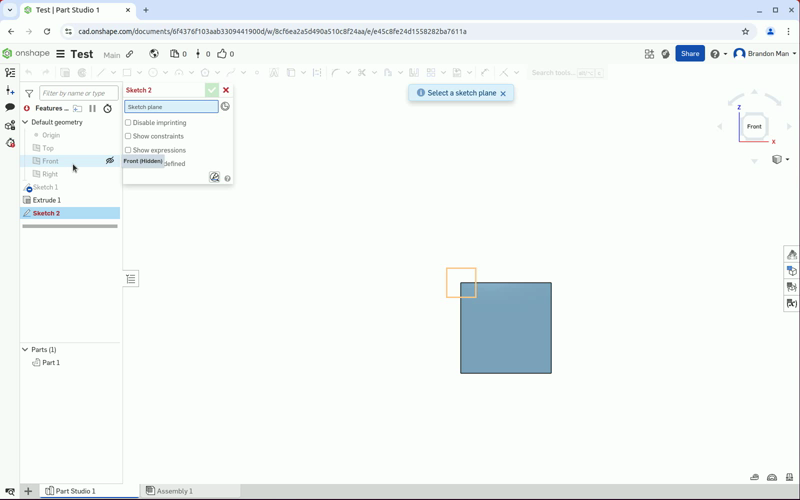
click(73, 163)
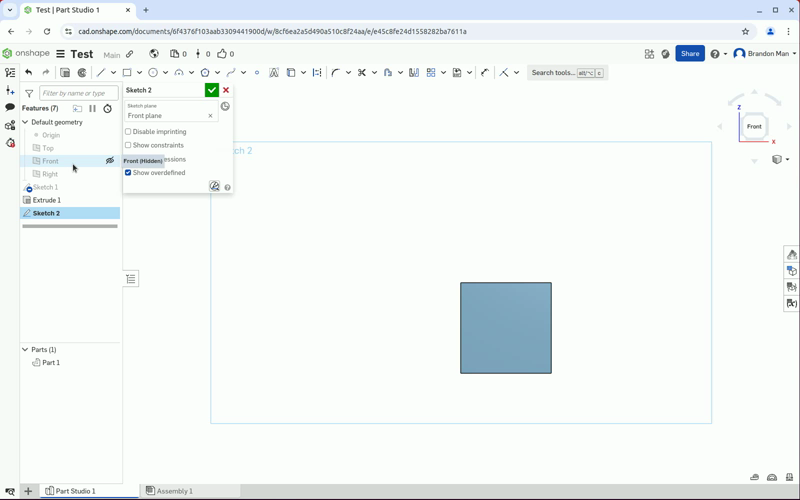
mouse_move(73, 352)
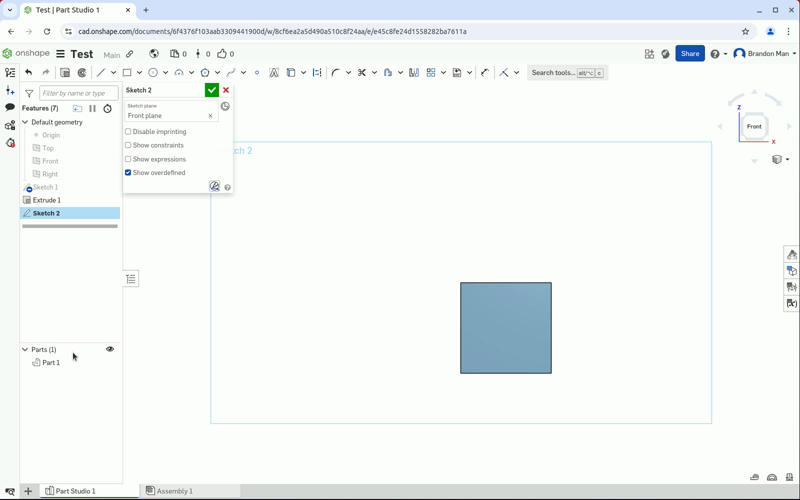
key(y)
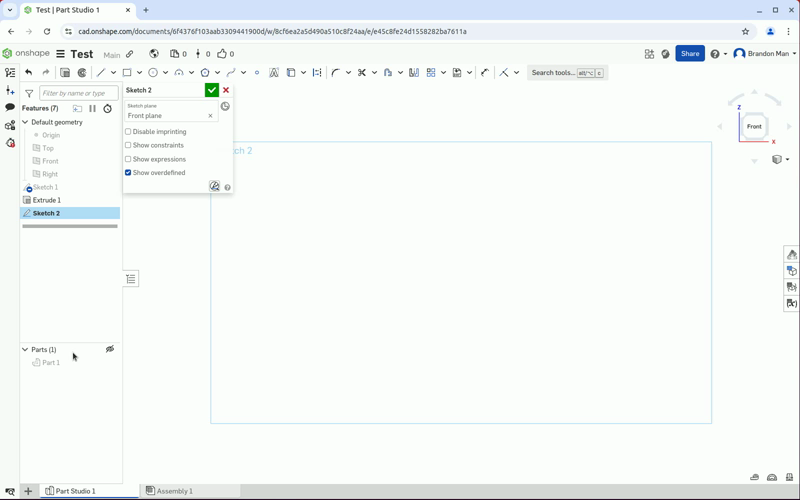
key(l)
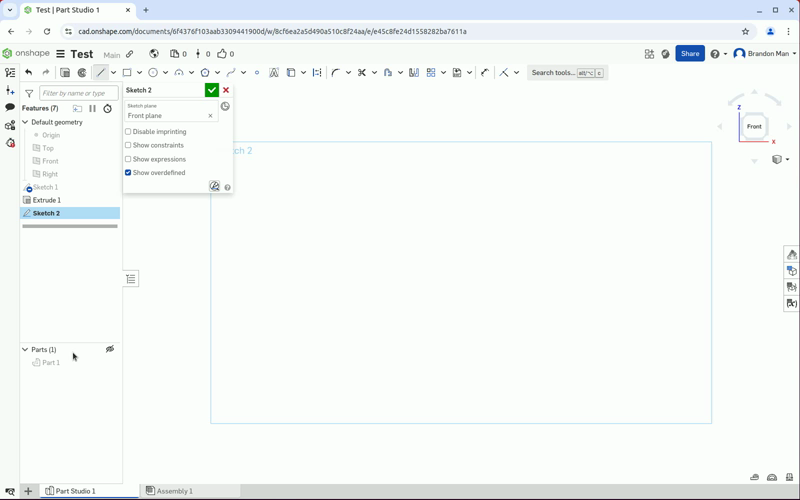
key_down(shift)
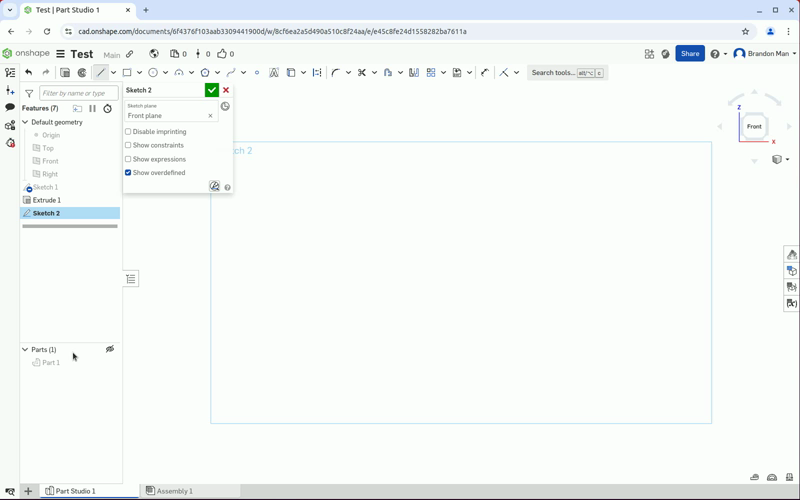
mouse_move(370, 282)
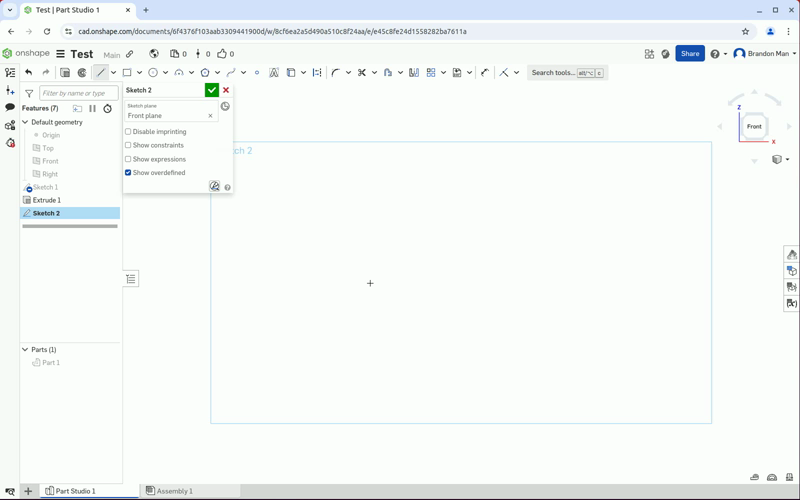
click(370, 282)
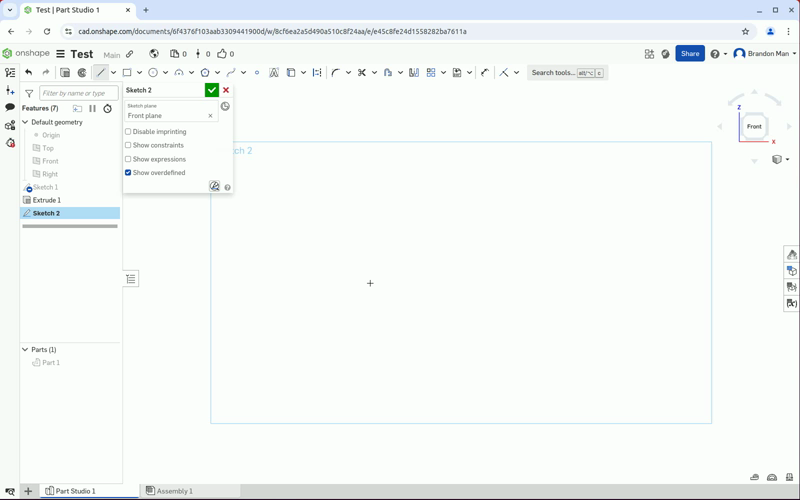
key_up(shift)
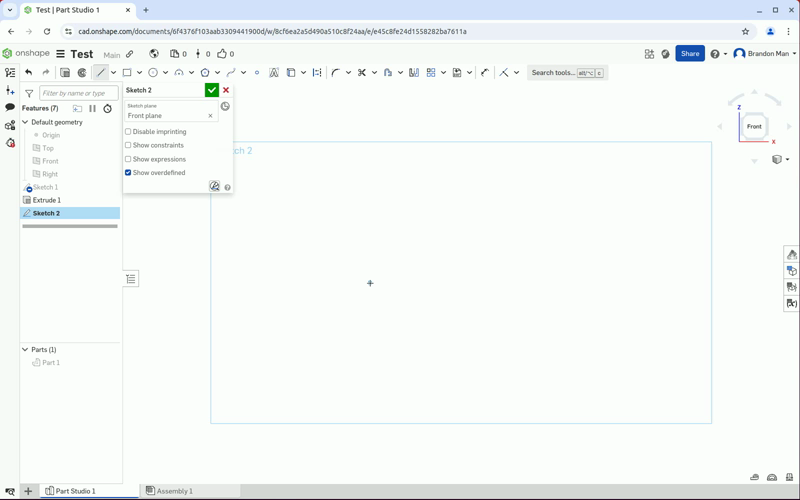
key_down(shift)
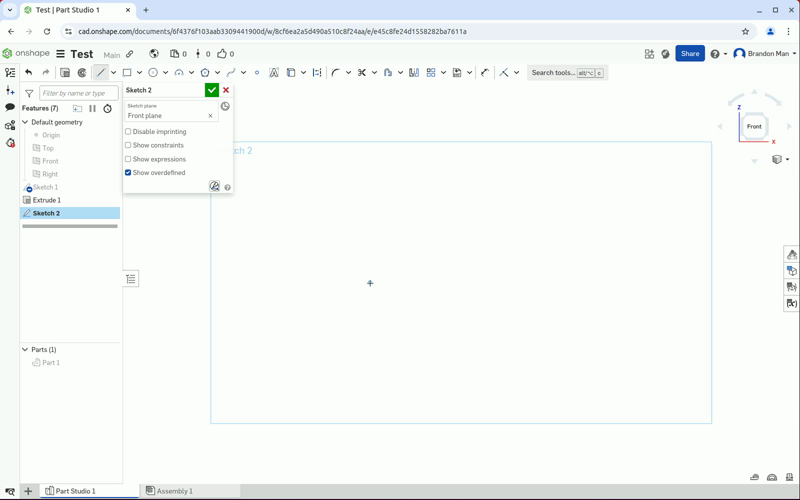
mouse_move(461, 282)
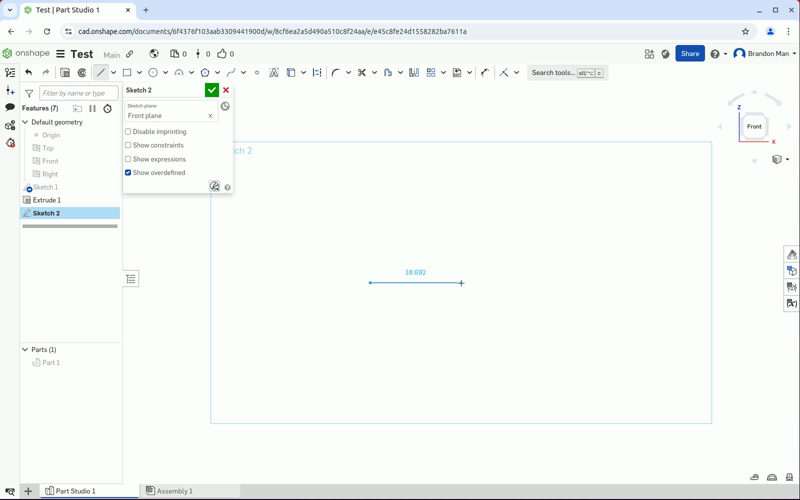
click(461, 282)
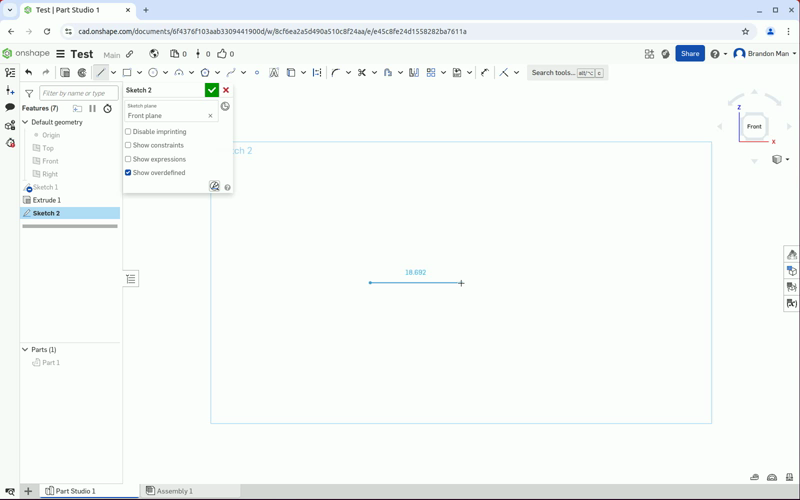
key_up(shift)
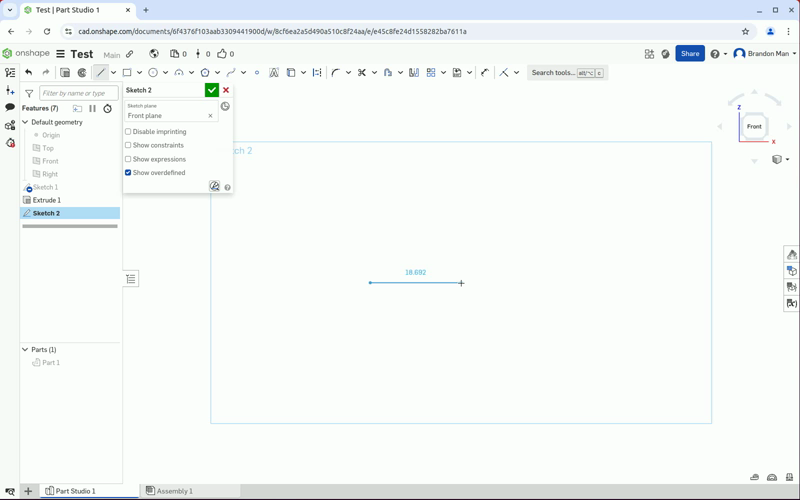
key_down(shift)
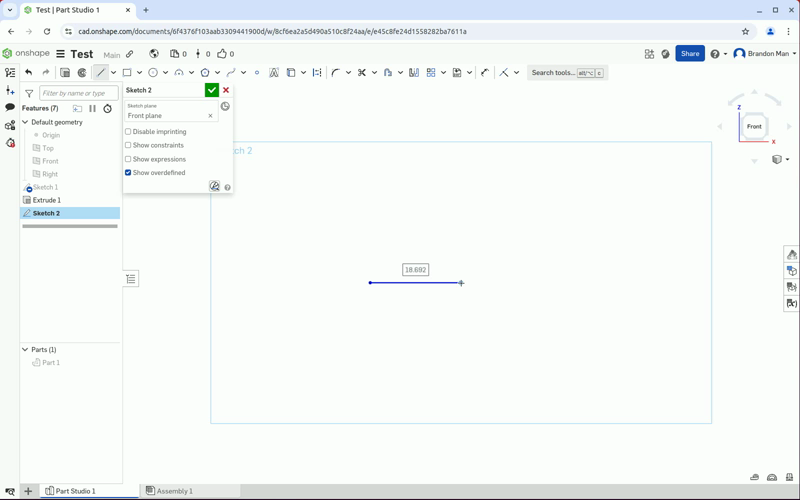
mouse_move(461, 192)
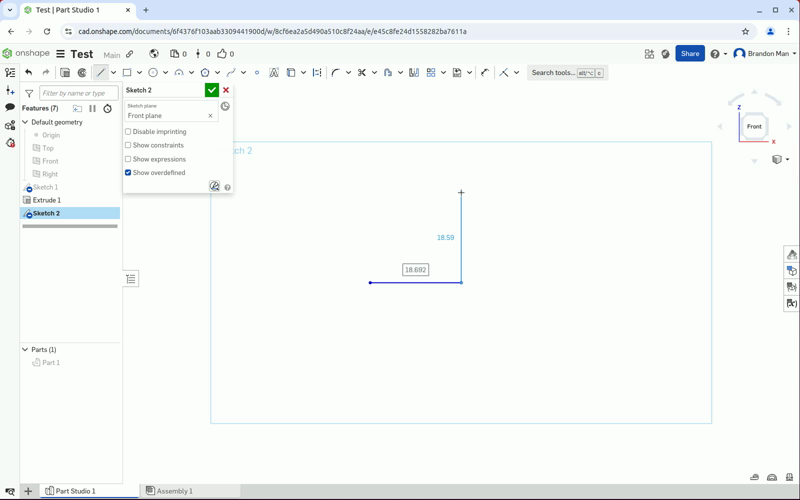
click(461, 192)
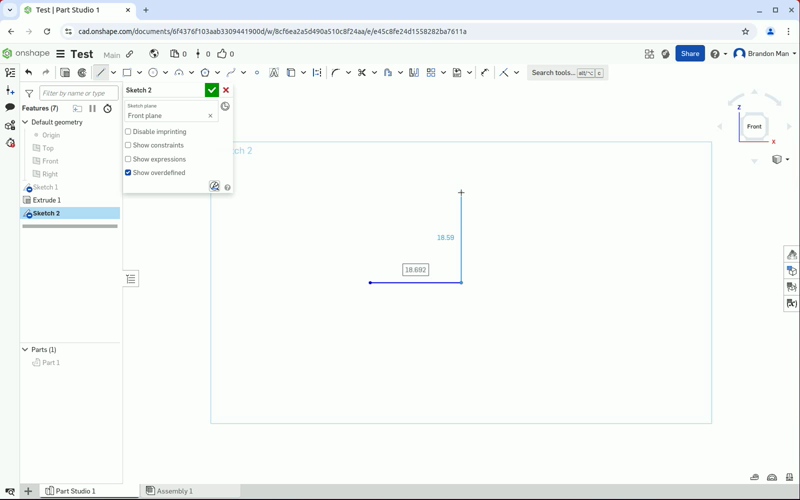
key_up(shift)
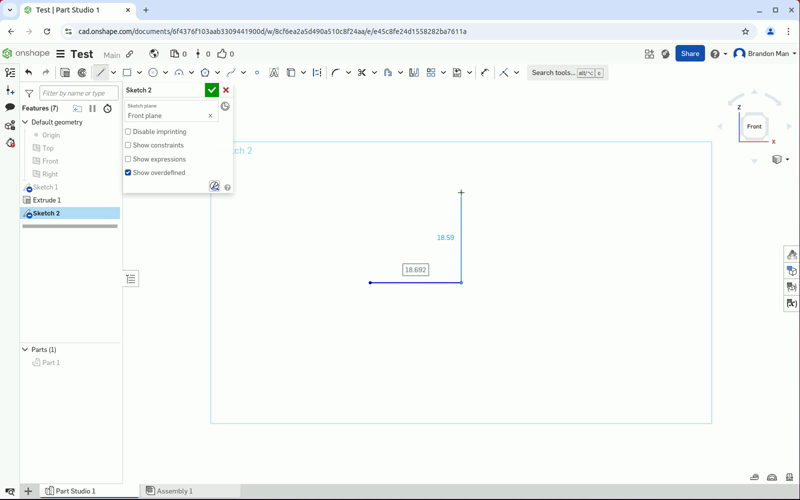
key_down(shift)
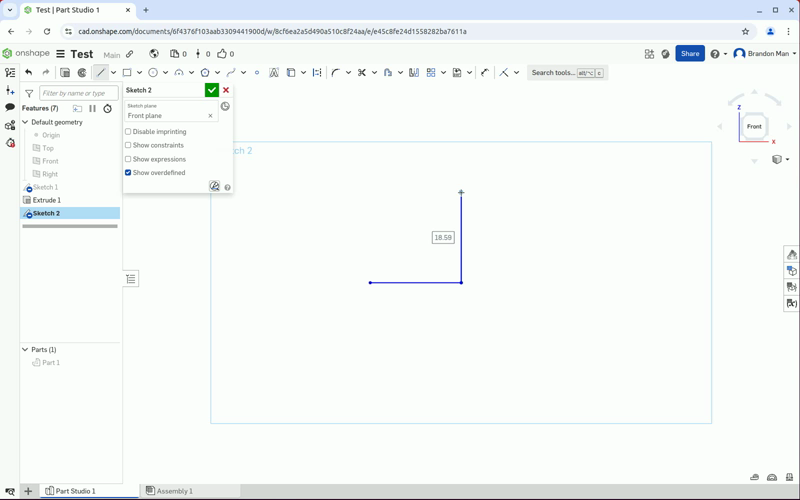
mouse_move(370, 192)
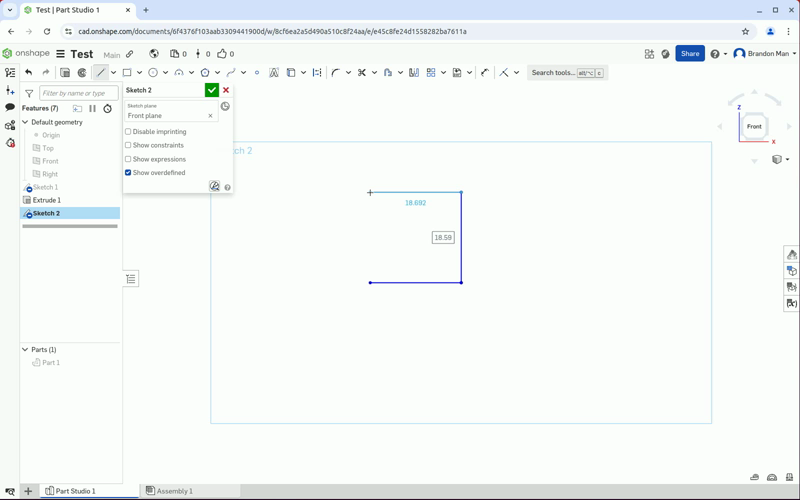
click(370, 192)
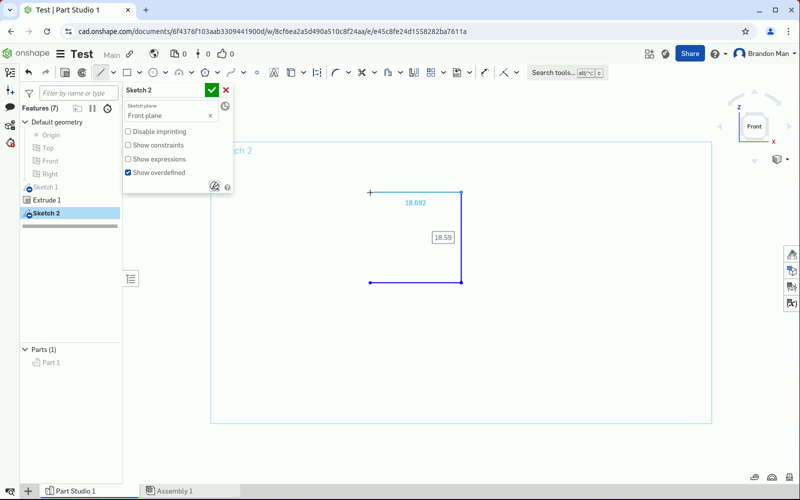
key_up(shift)
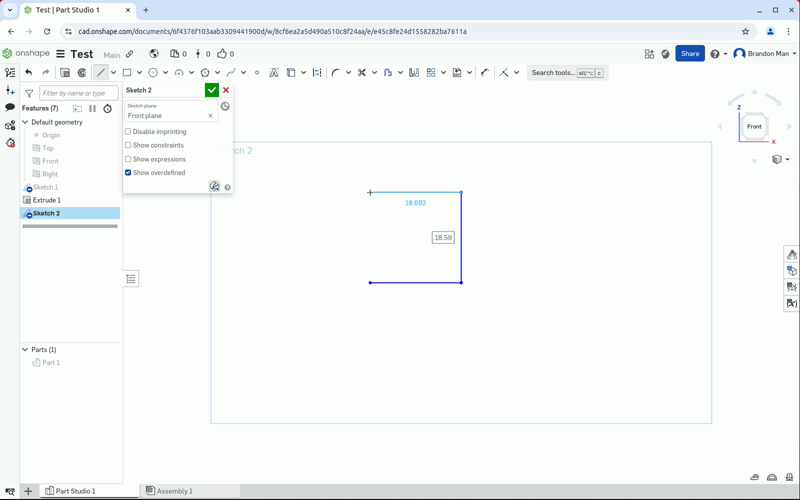
key_down(shift)
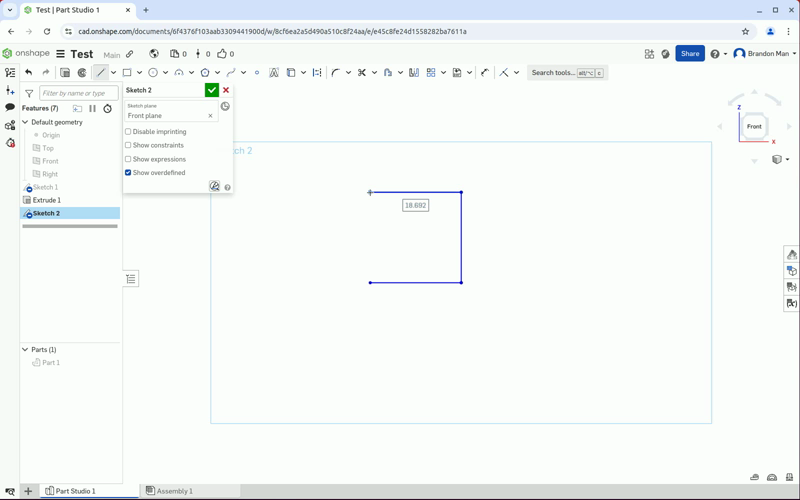
mouse_move(370, 282)
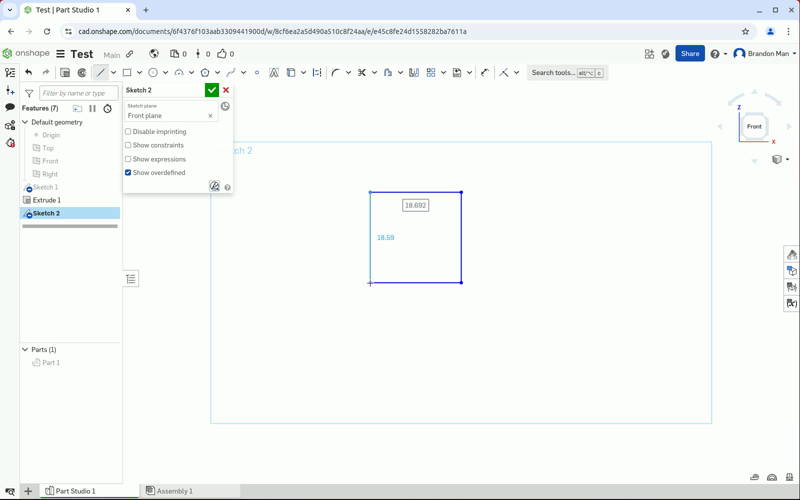
key_up(shift)
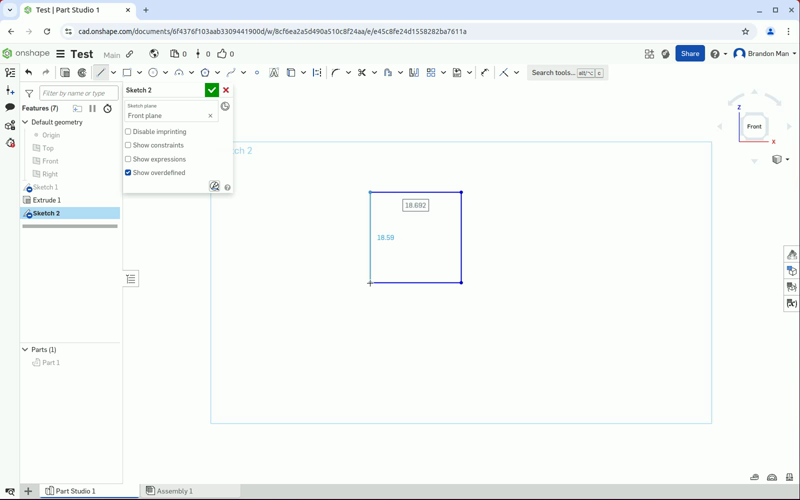
click(370, 282)
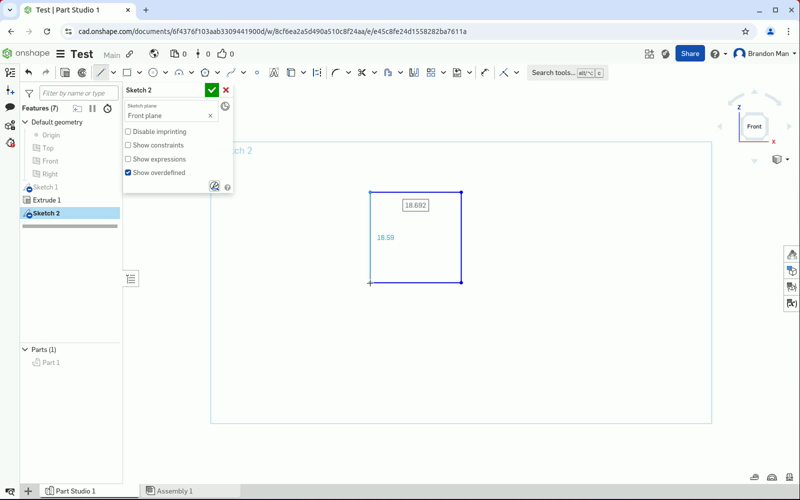
key(esc)
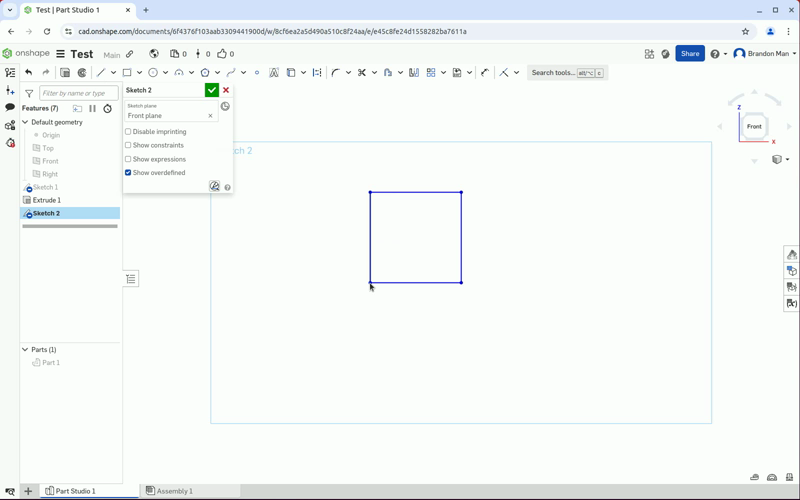
mouse_move(377, 271)
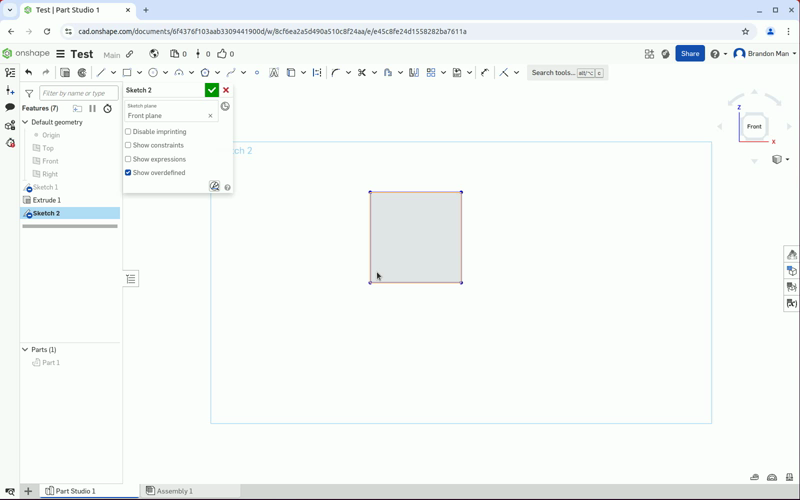
click(377, 271)
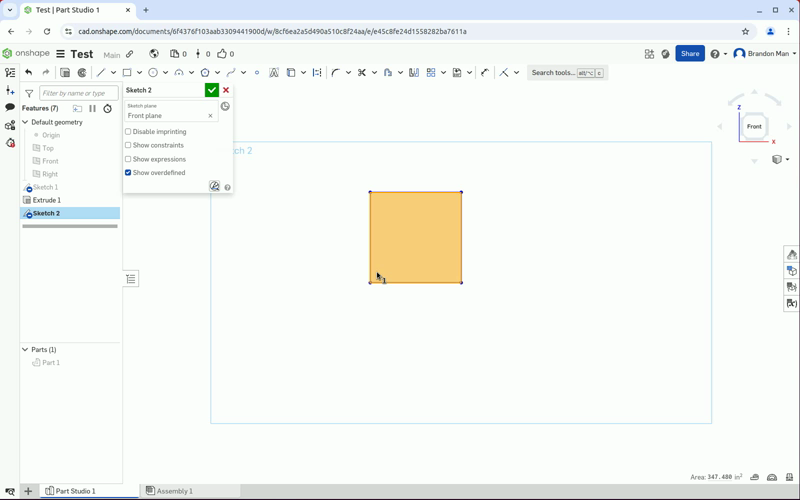
mouse_move(73, 352)
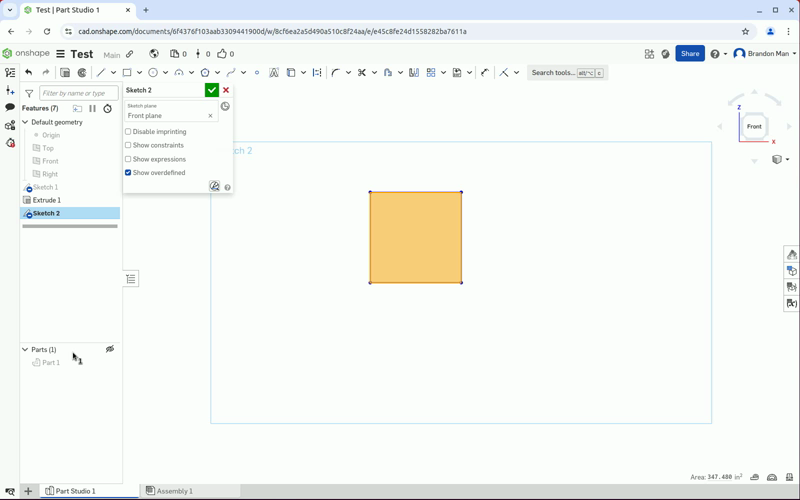
key(shift+y)
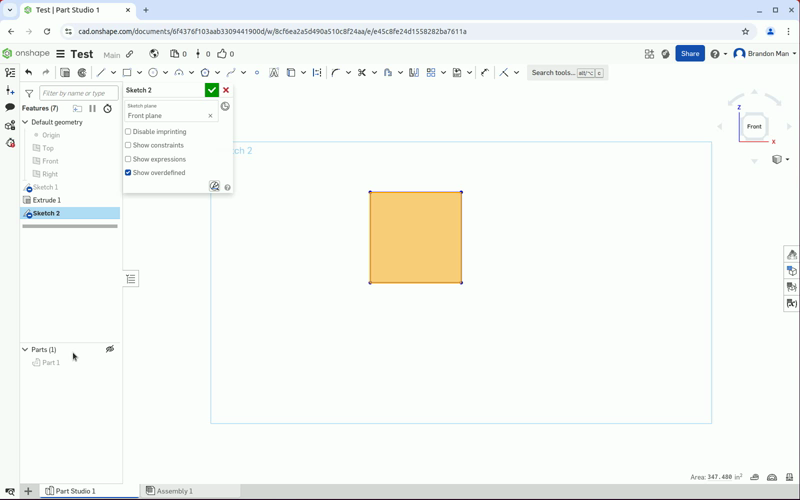
key(shift+e)
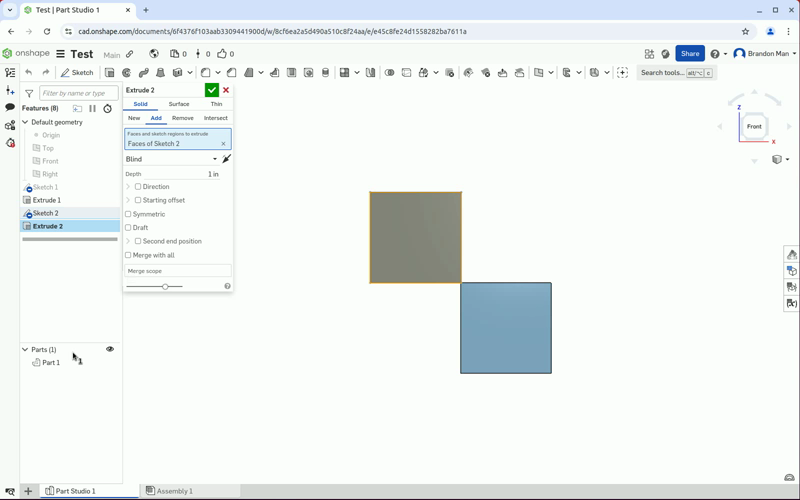
mouse_move(143, 106)
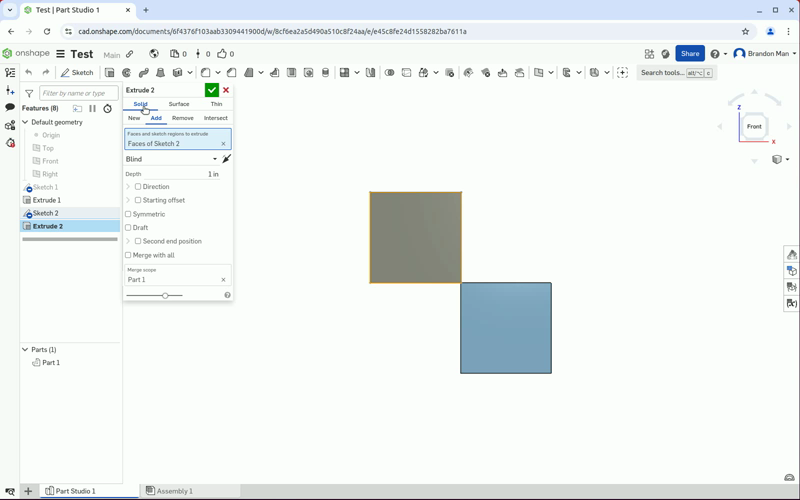
click(143, 106)
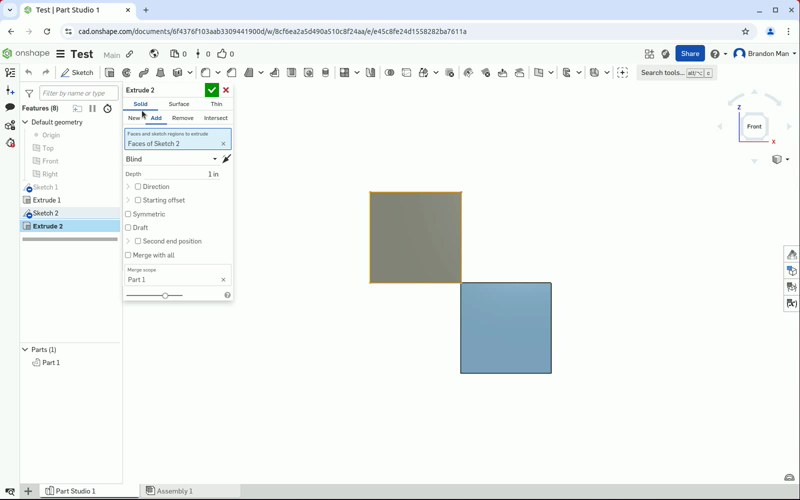
mouse_move(137, 120)
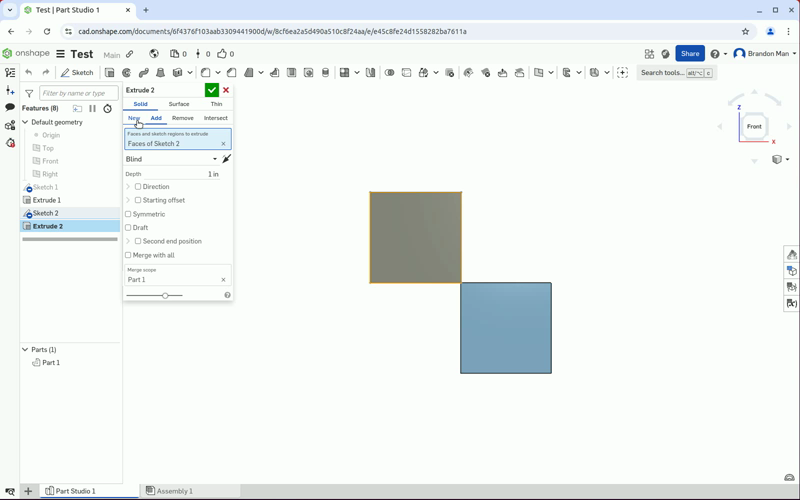
click(137, 120)
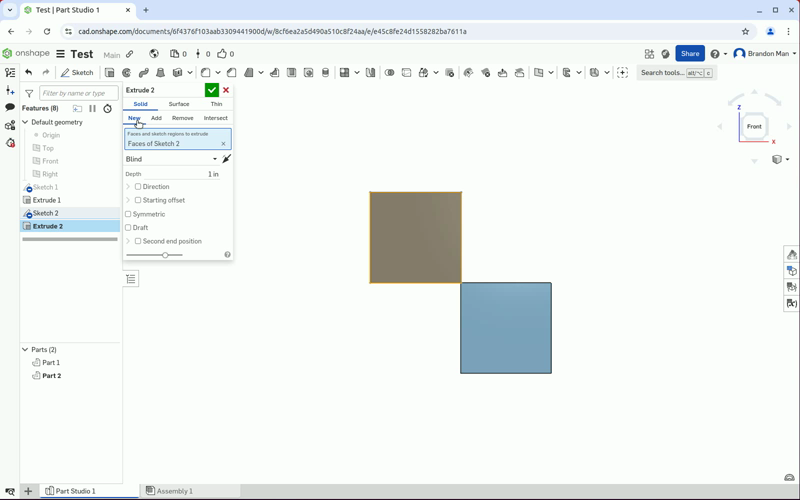
key(tab, 4)
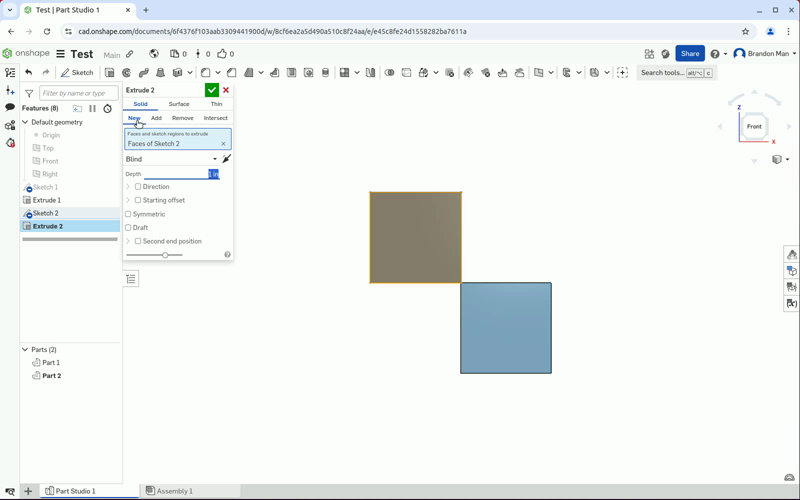
text(23.108)
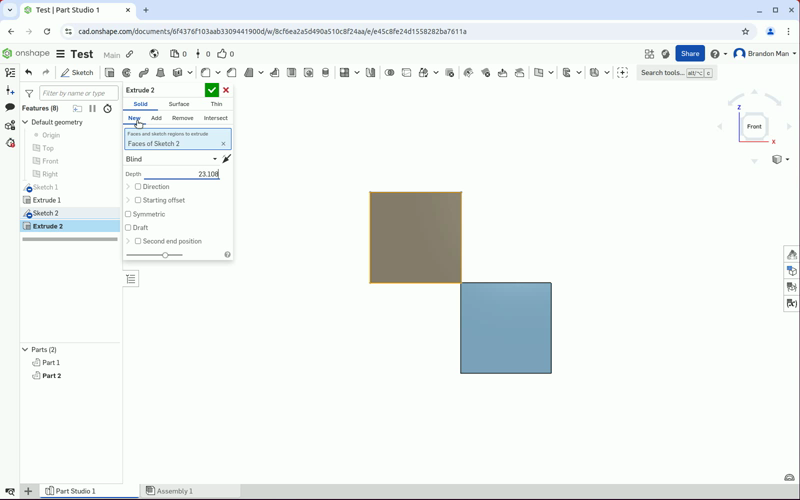
key(enter)
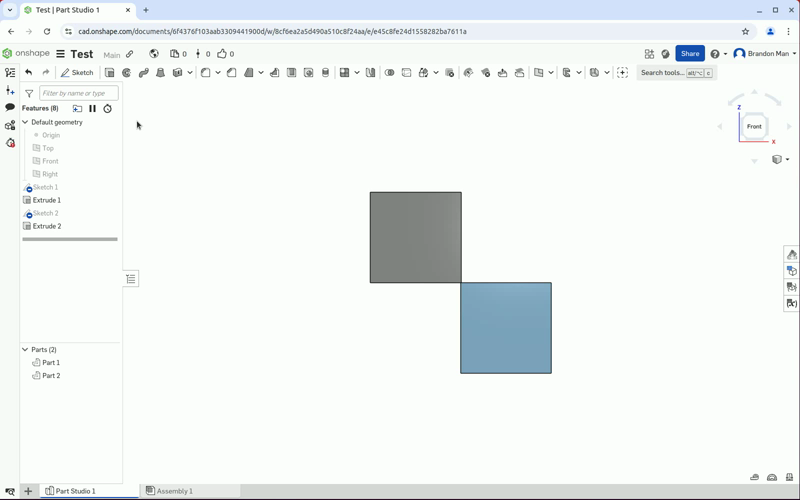
key(shift+h)
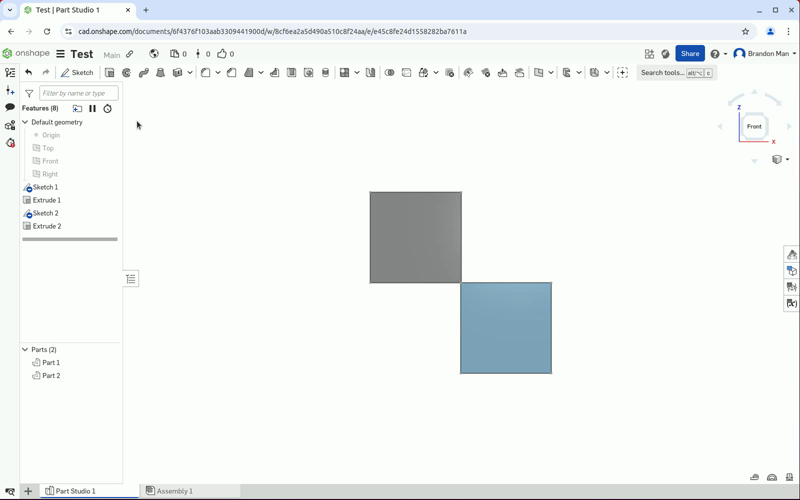
key(shift+h)
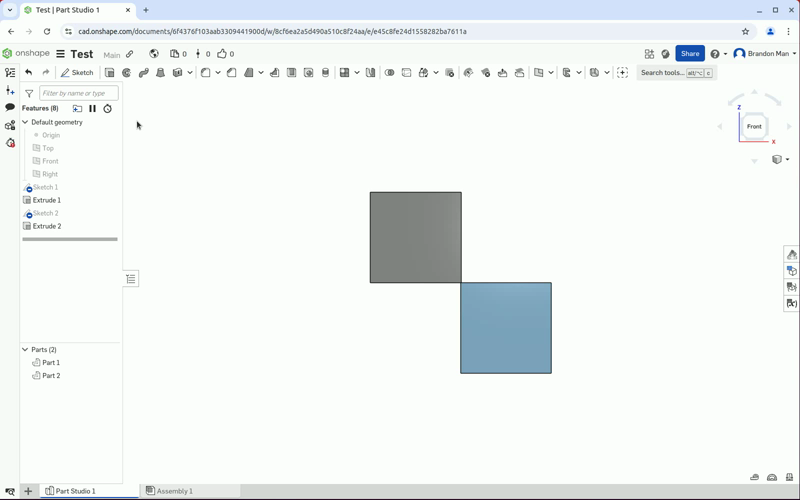
mouse_move(73, 189)
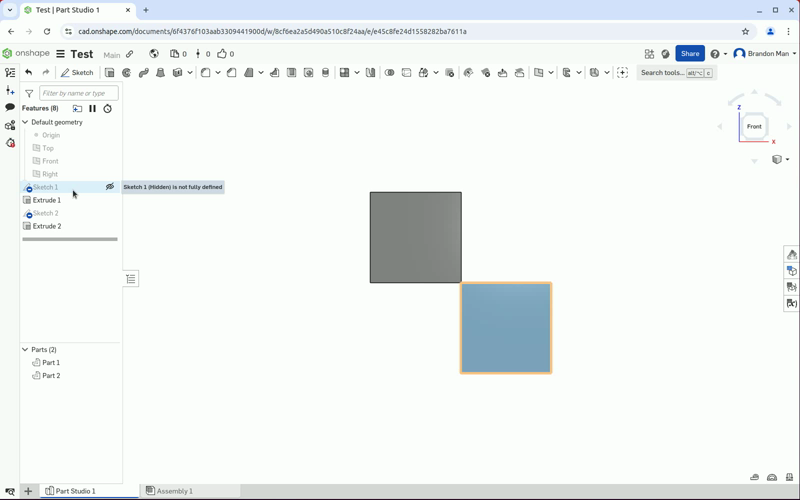
click(73, 189)
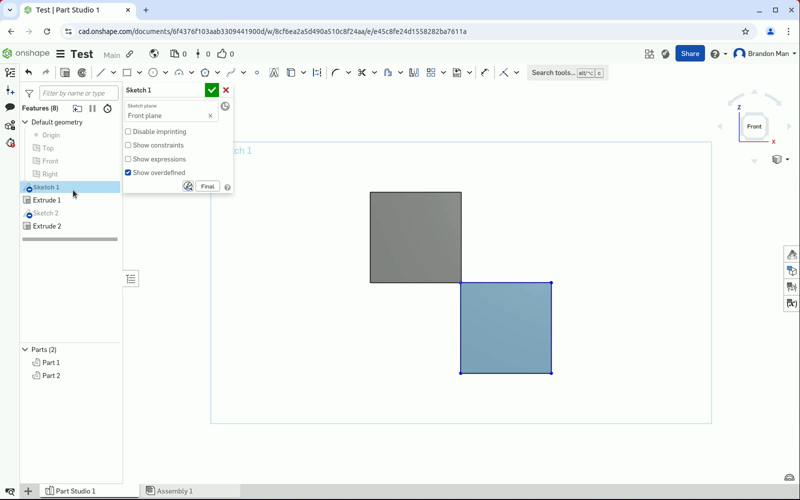
mouse_move(229, 92)
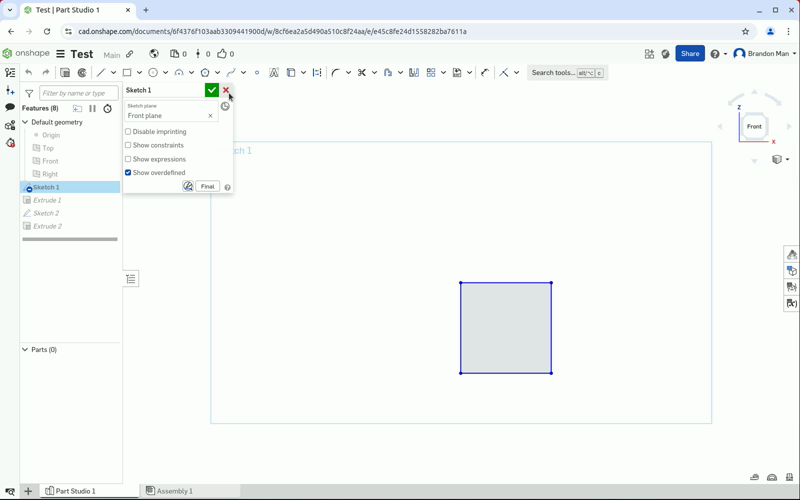
click(229, 92)
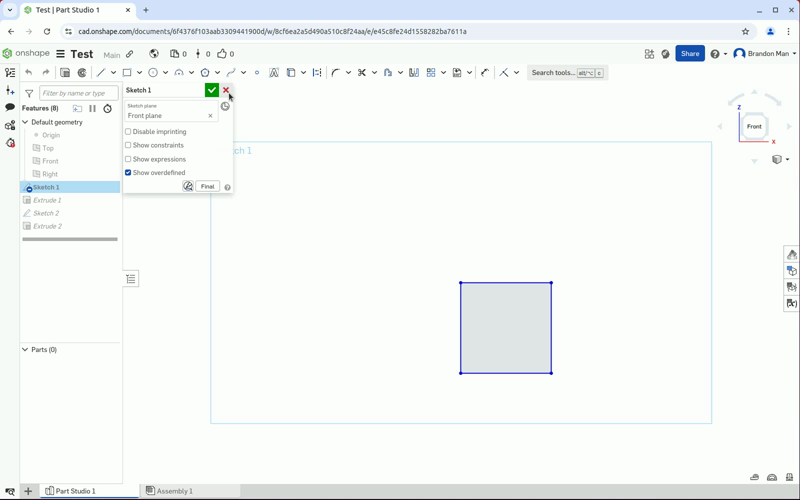
key(shift+s)
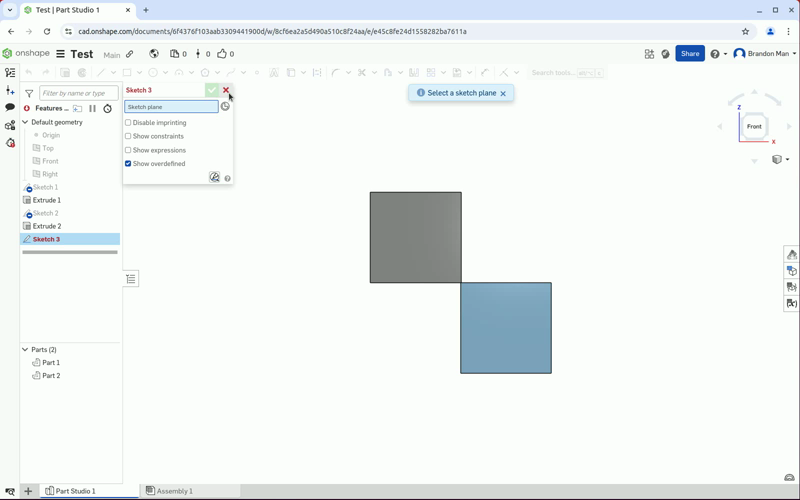
mouse_move(73, 163)
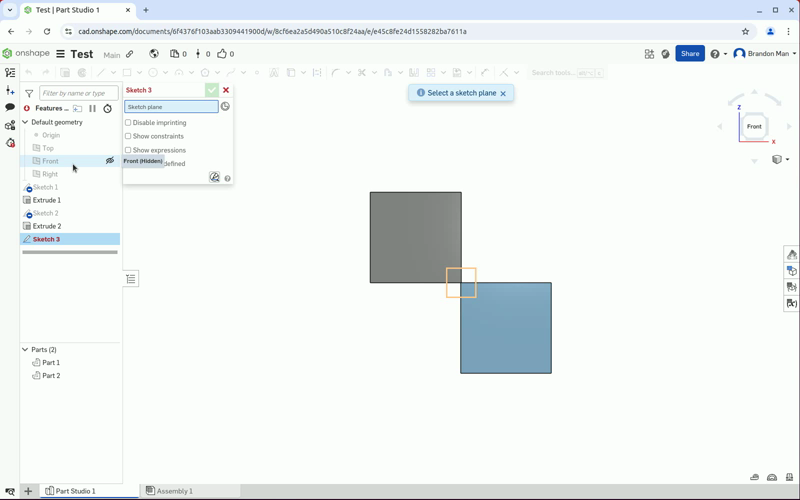
click(73, 163)
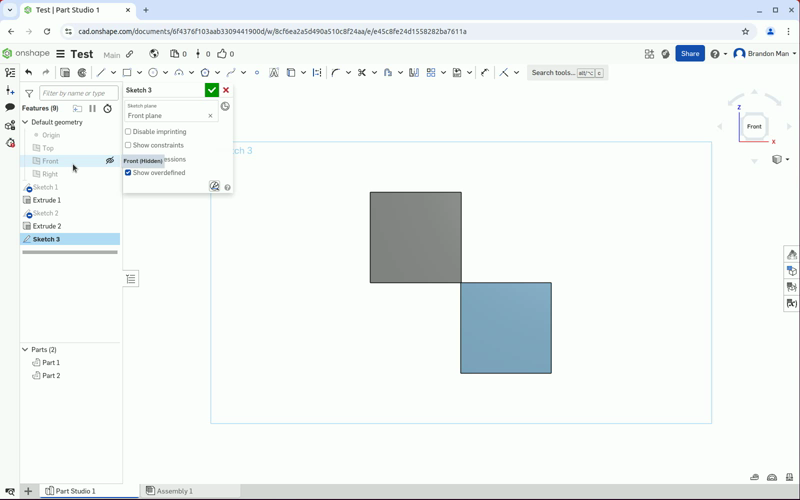
mouse_move(73, 352)
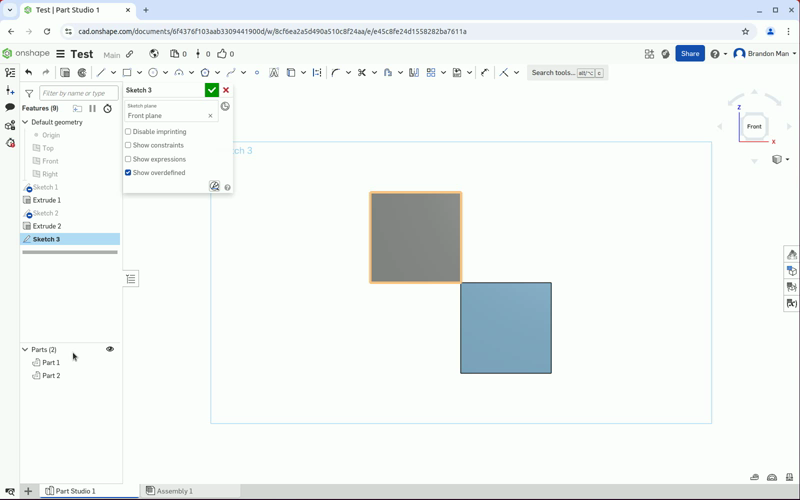
key(y)
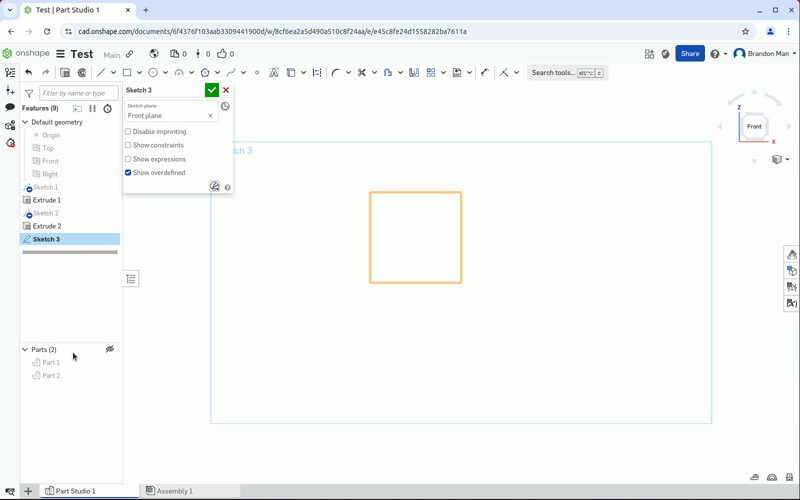
key(l)
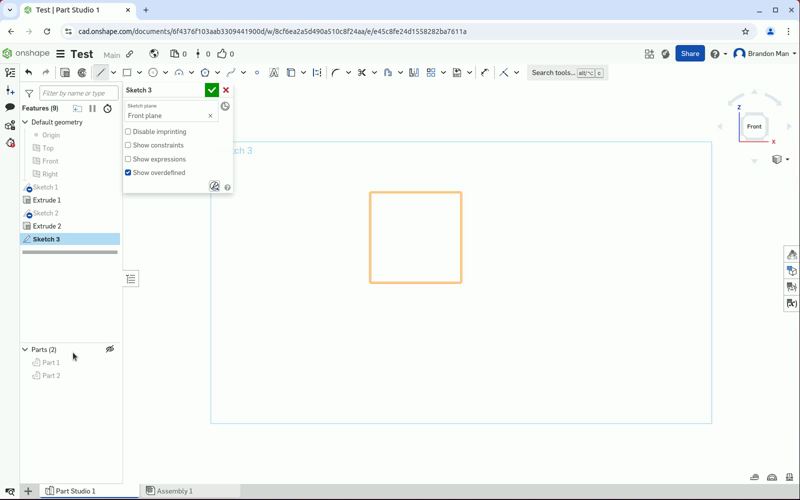
key_down(shift)
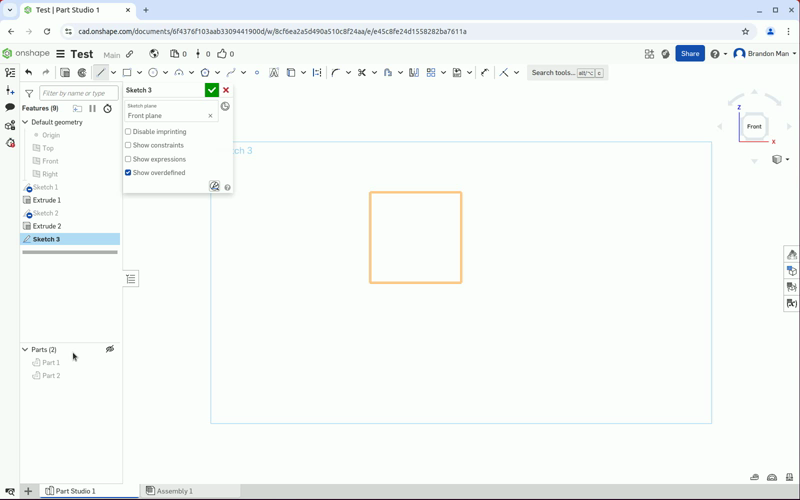
mouse_move(370, 373)
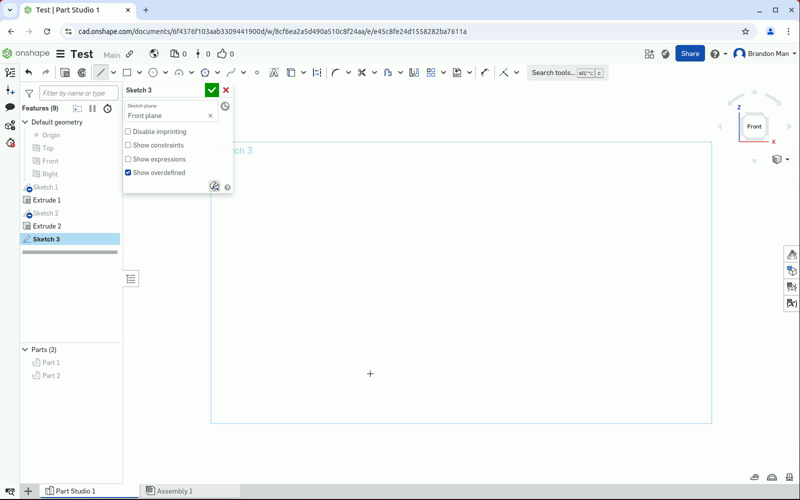
click(370, 373)
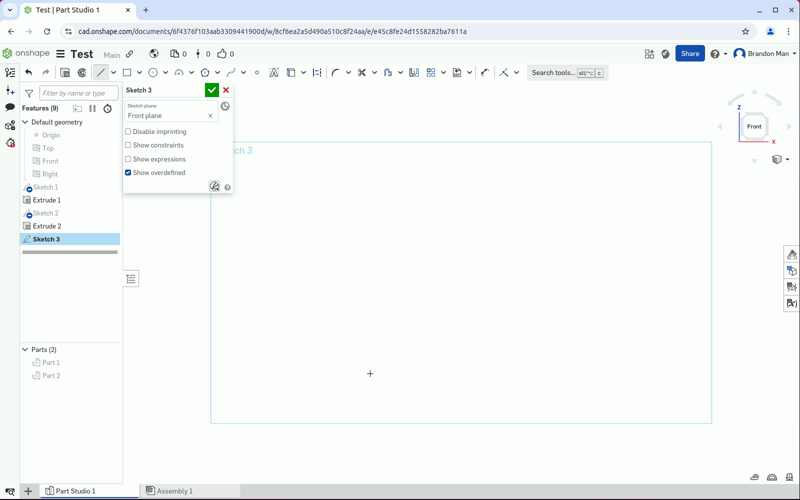
key_up(shift)
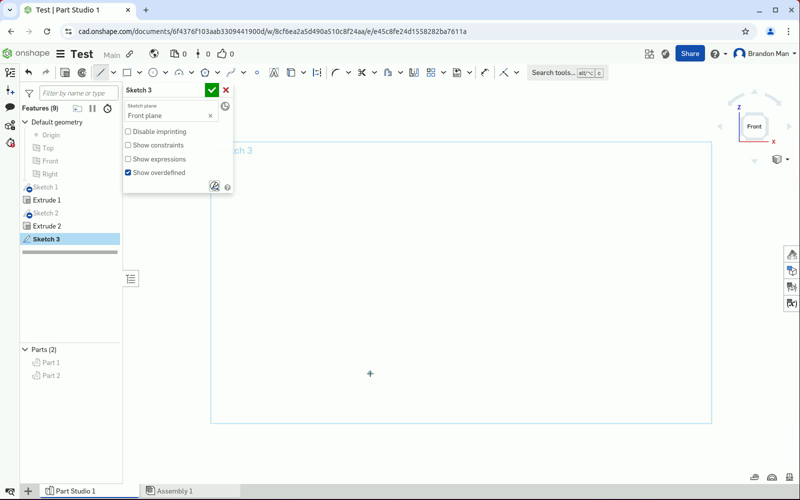
key_down(shift)
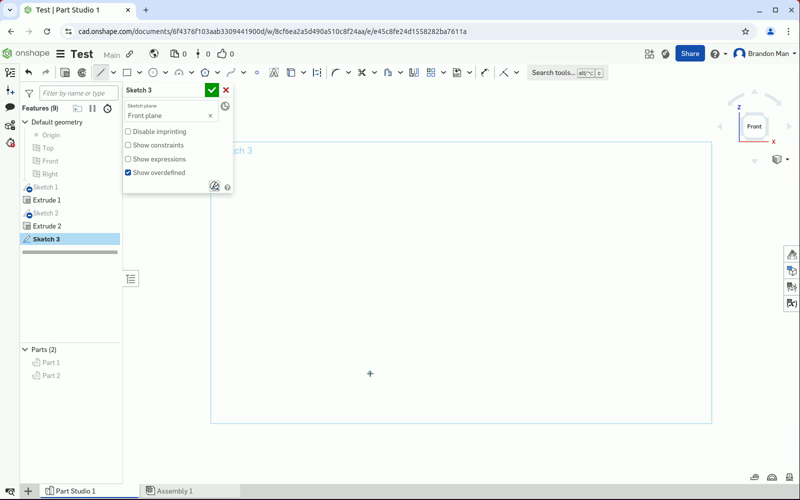
mouse_move(461, 373)
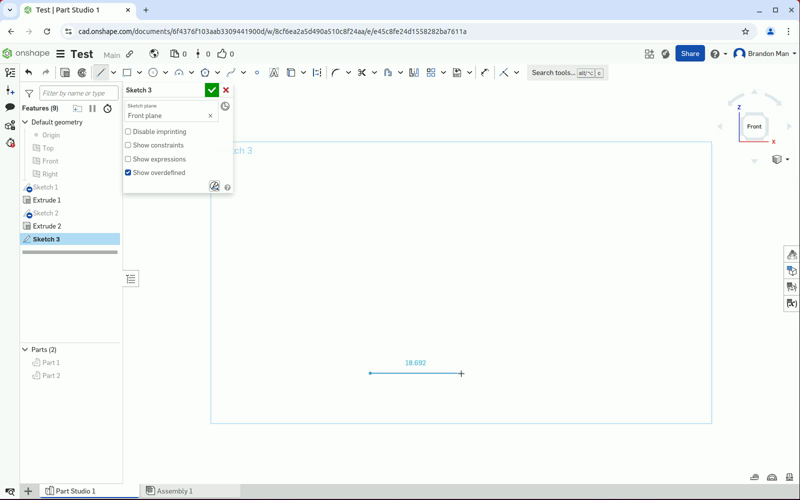
click(461, 373)
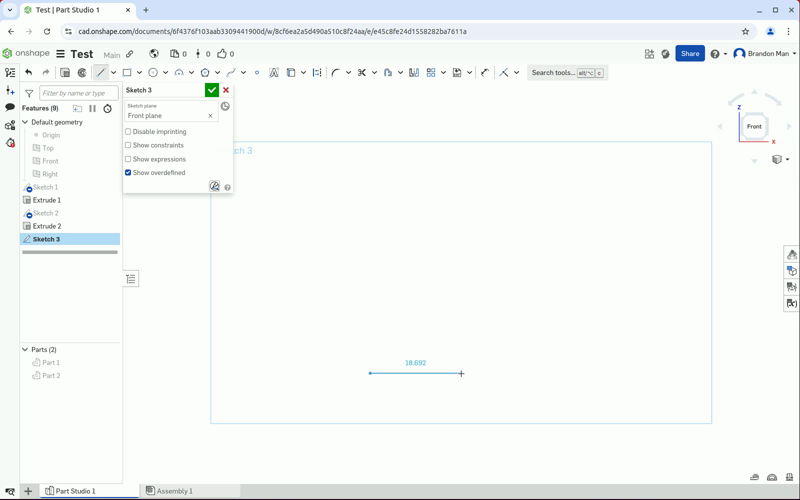
key_up(shift)
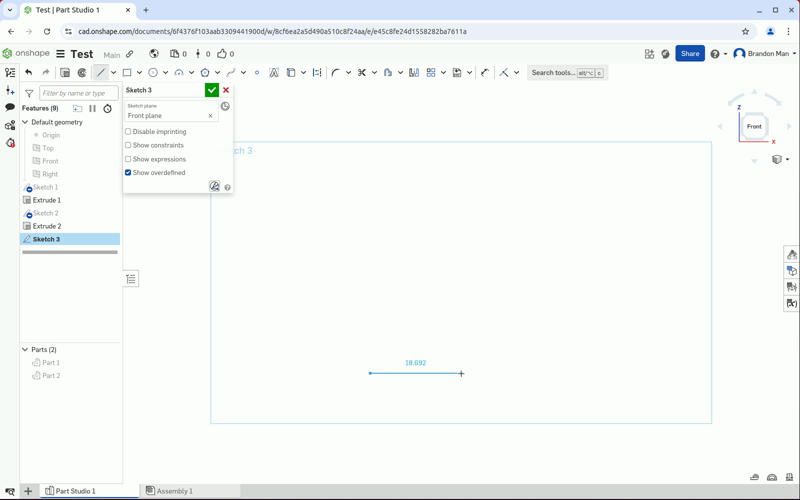
key_down(shift)
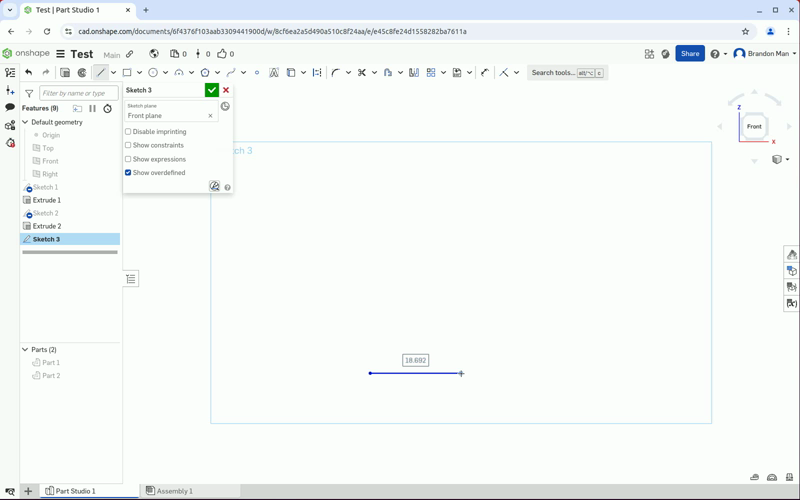
mouse_move(461, 282)
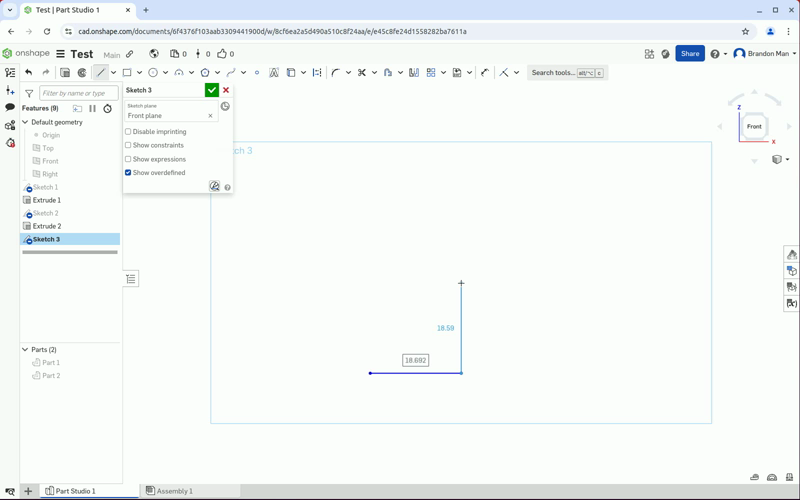
click(461, 282)
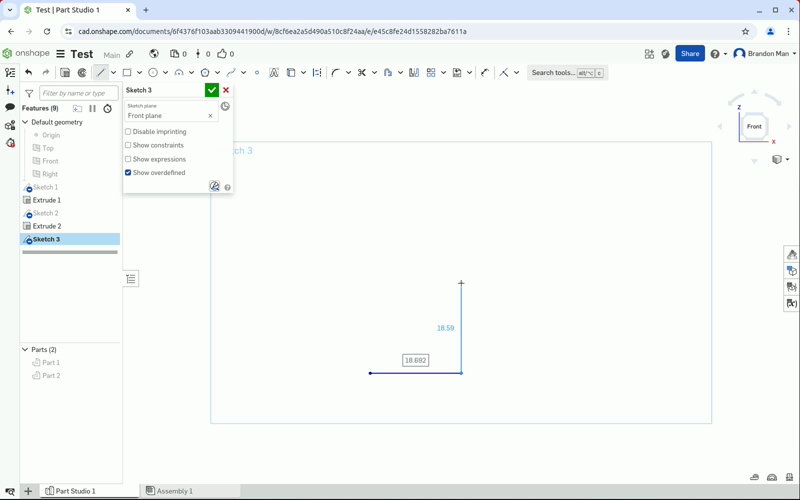
key_up(shift)
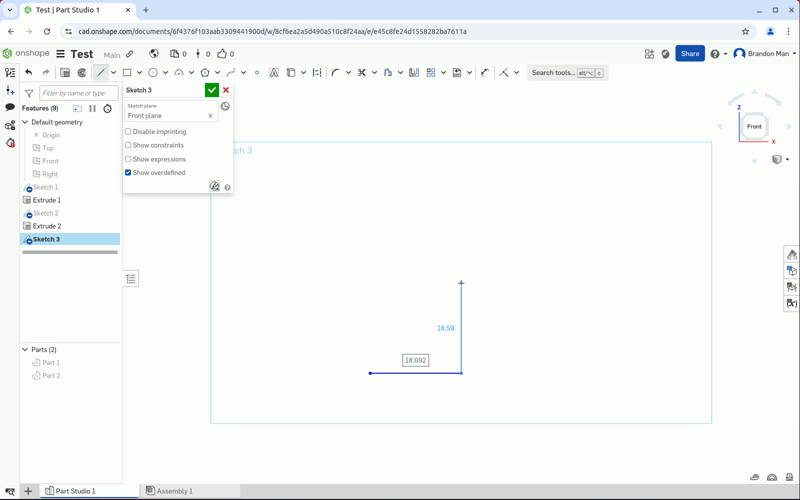
key_down(shift)
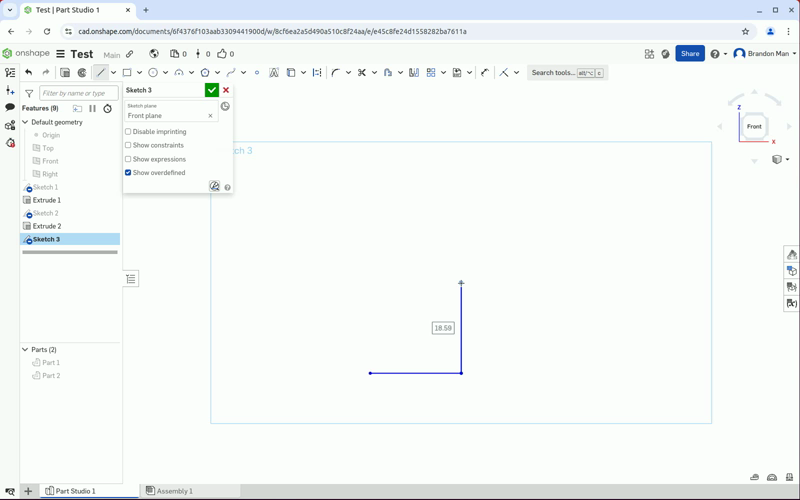
mouse_move(370, 282)
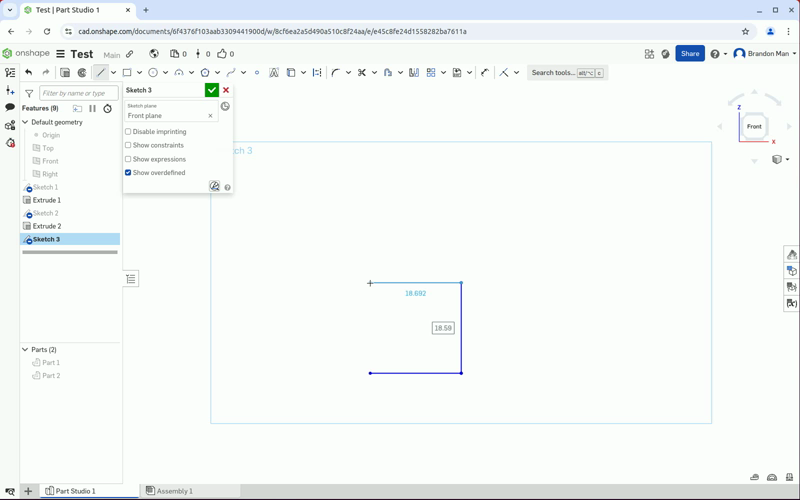
click(370, 282)
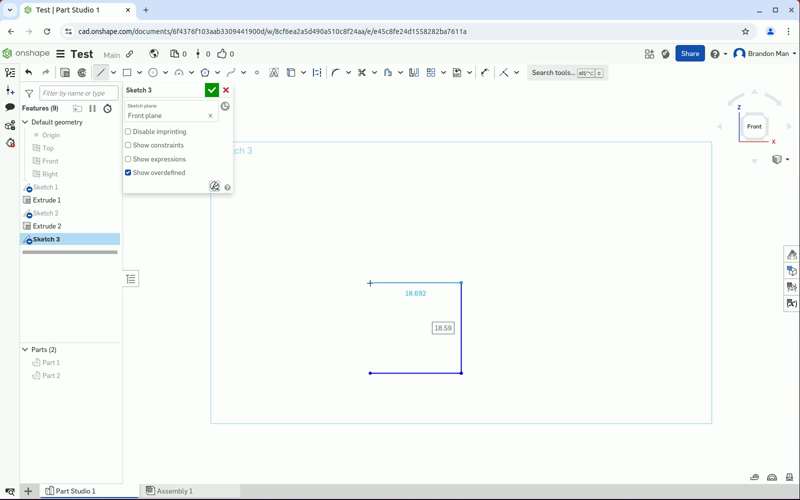
key_up(shift)
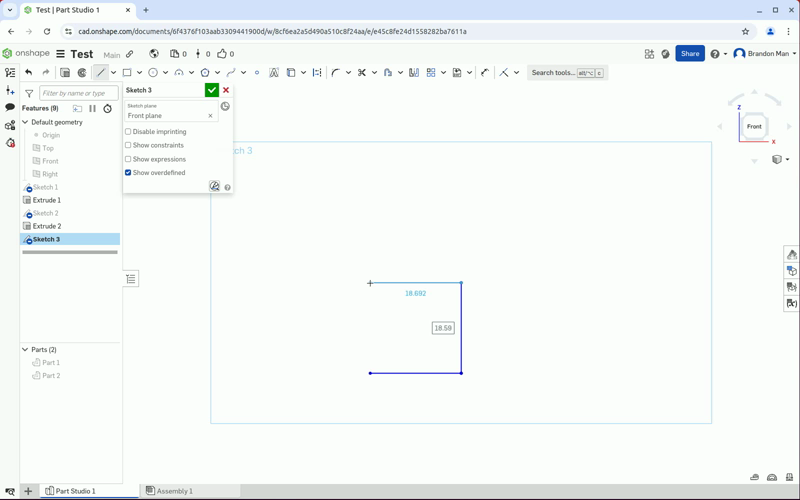
key_down(shift)
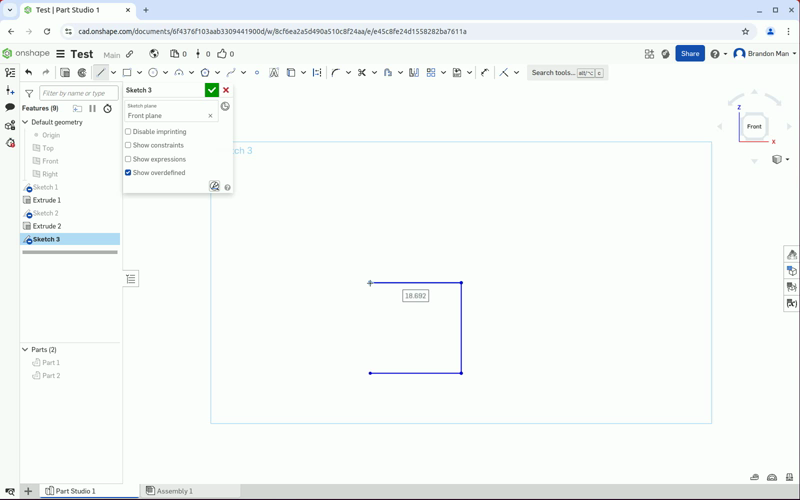
mouse_move(370, 373)
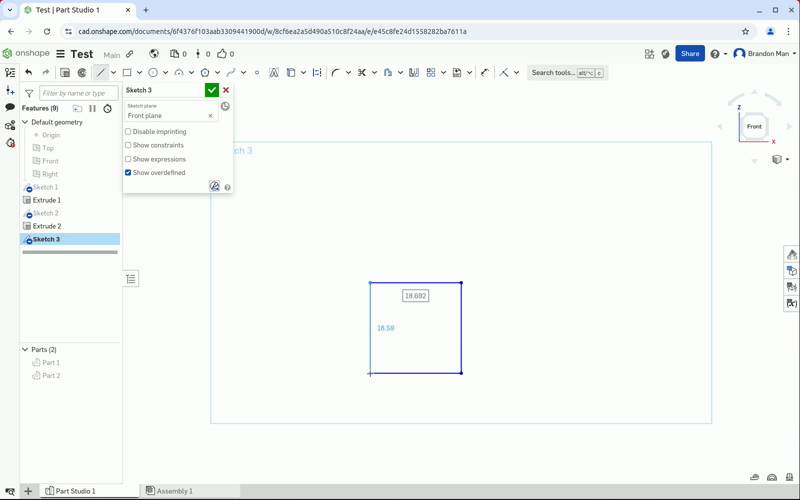
key_up(shift)
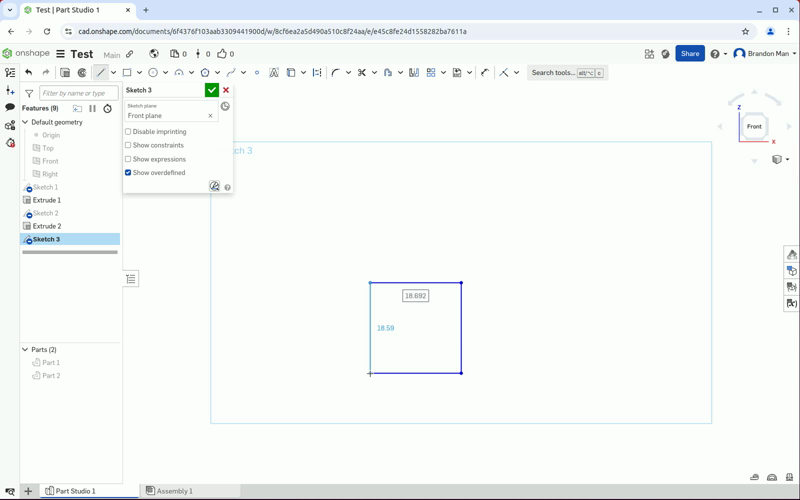
click(370, 373)
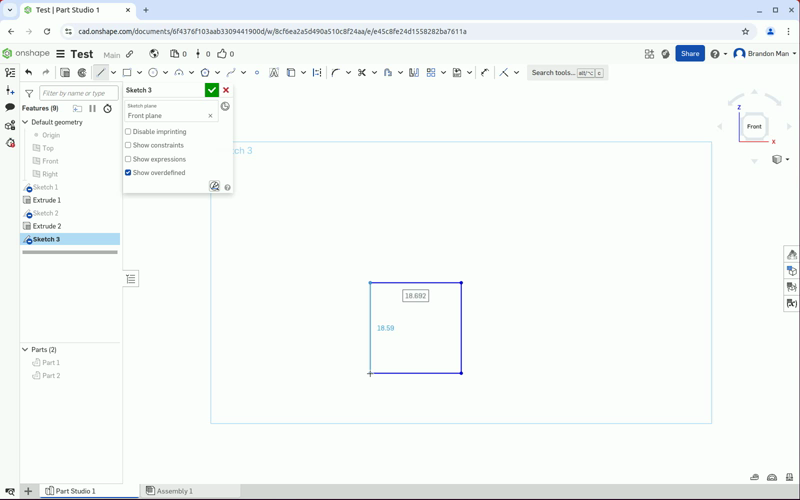
key(esc)
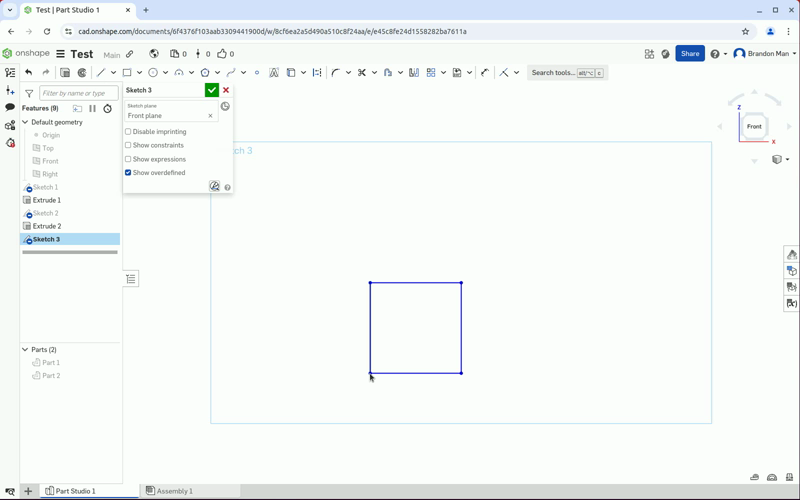
mouse_move(412, 342)
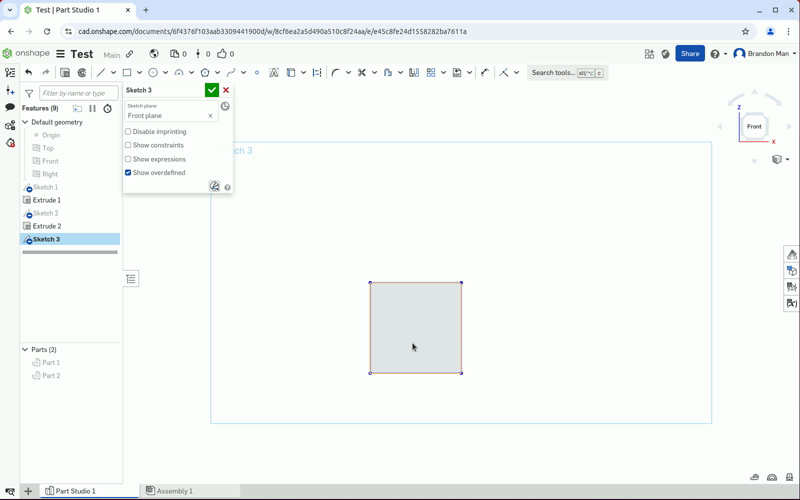
click(412, 342)
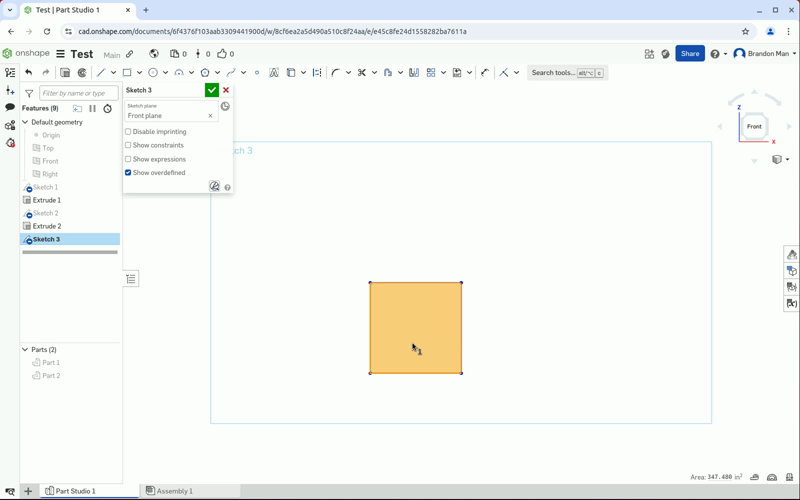
mouse_move(73, 352)
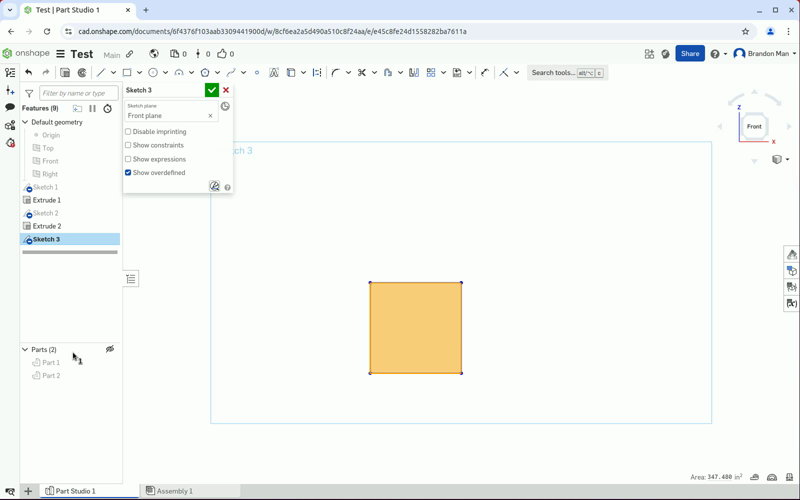
key(shift+y)
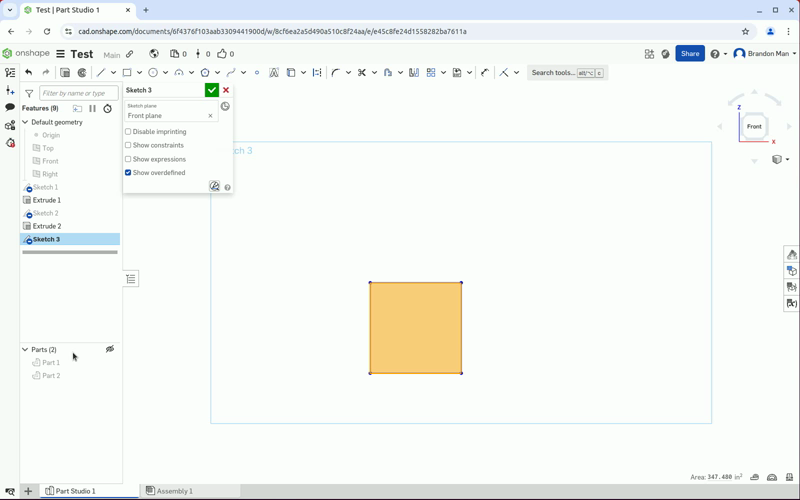
key(shift+e)
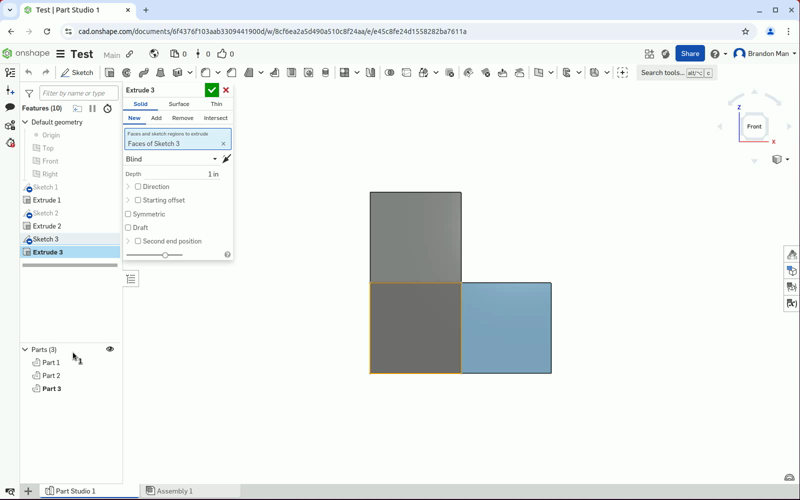
mouse_move(143, 106)
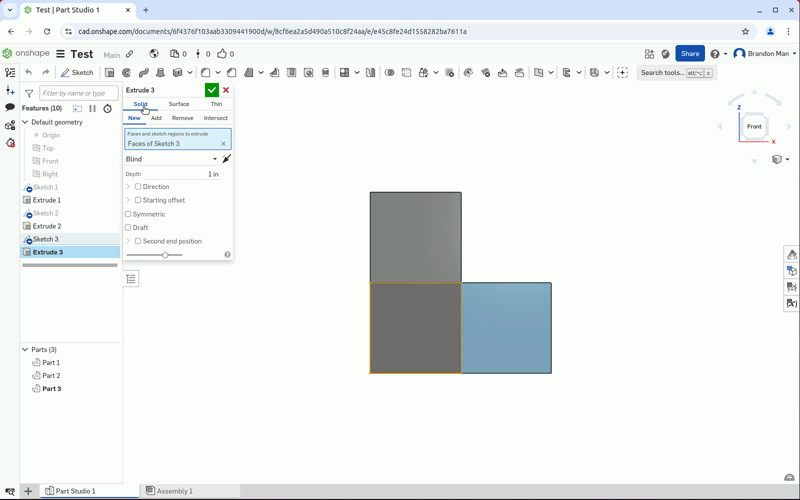
click(143, 106)
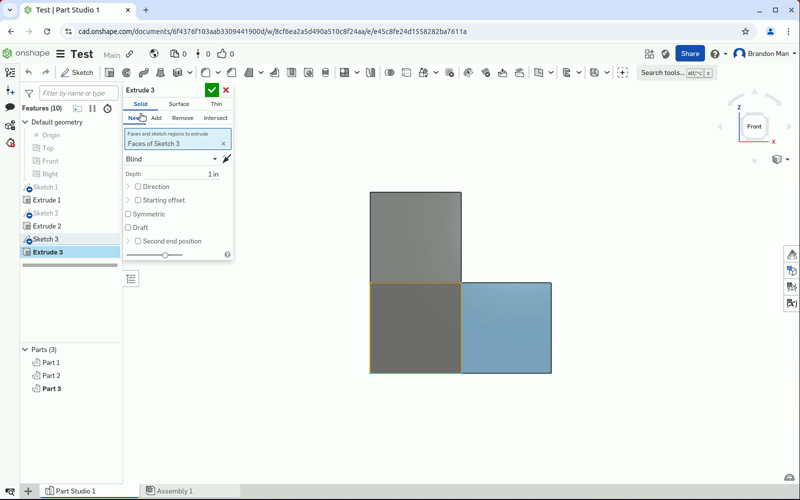
mouse_move(137, 120)
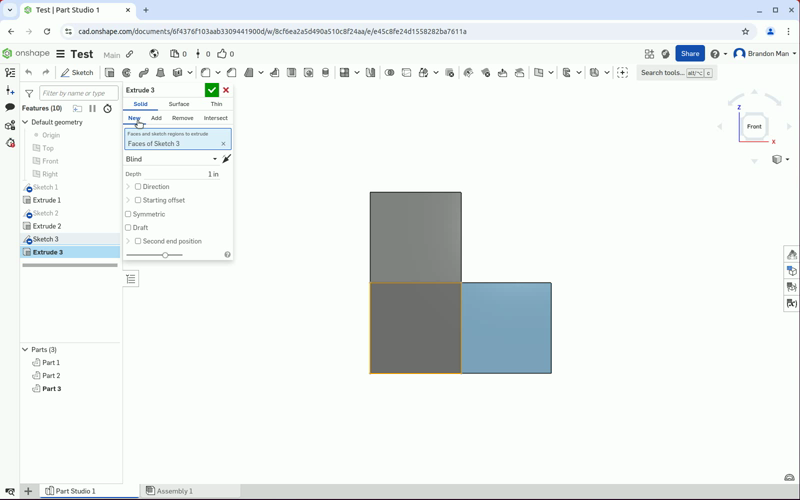
click(137, 120)
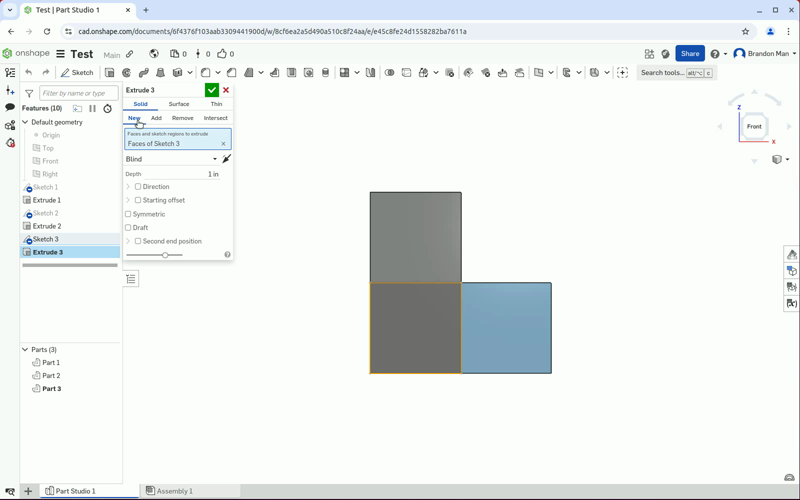
key(tab, 4)
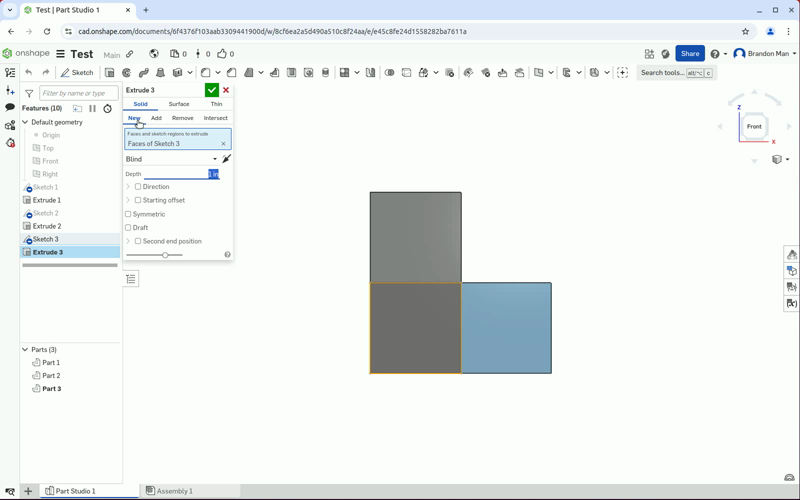
text(23.108)
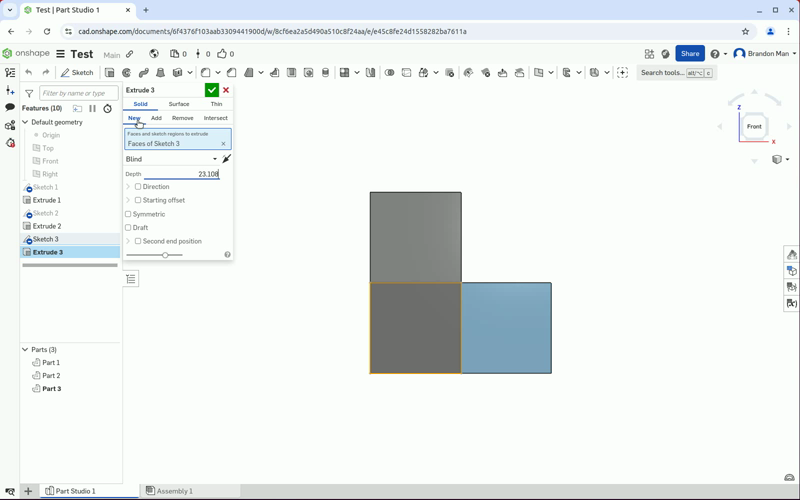
key(enter)
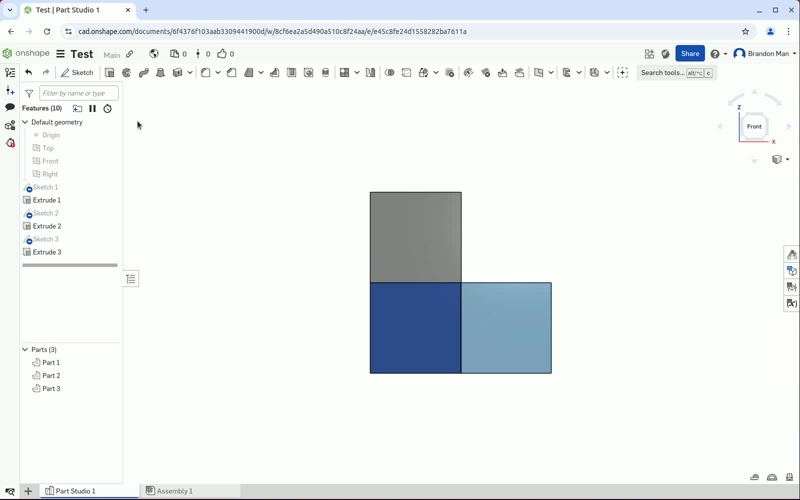
key(shift+h)
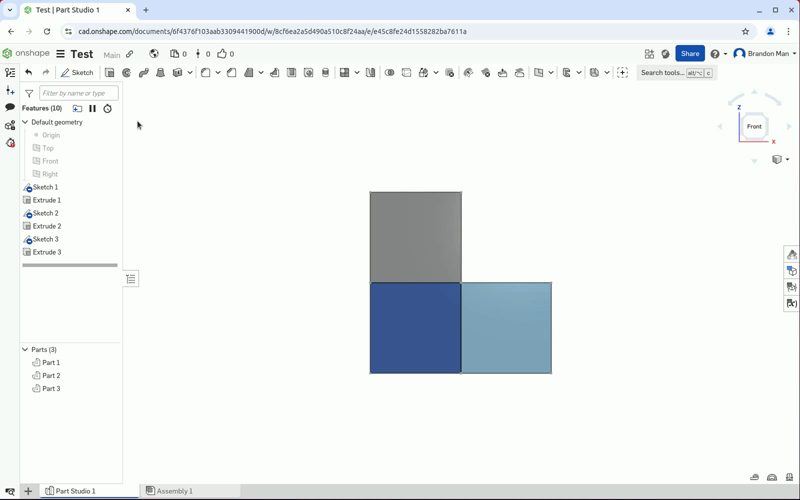
key(shift+h)
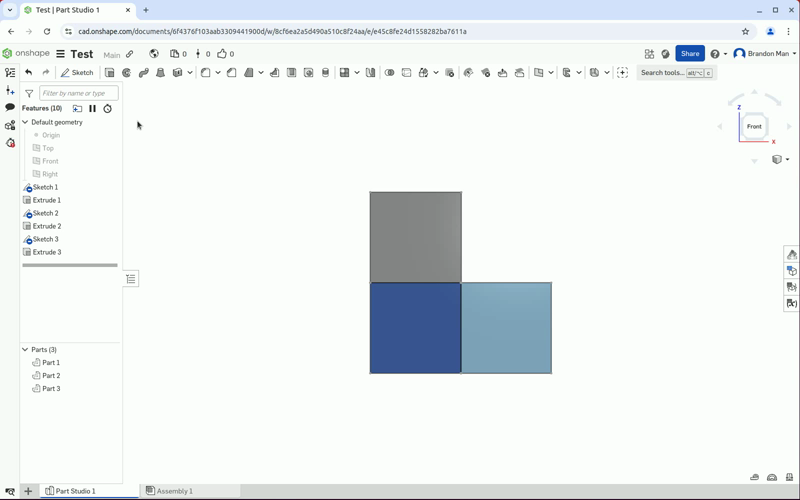
key(shift+7)
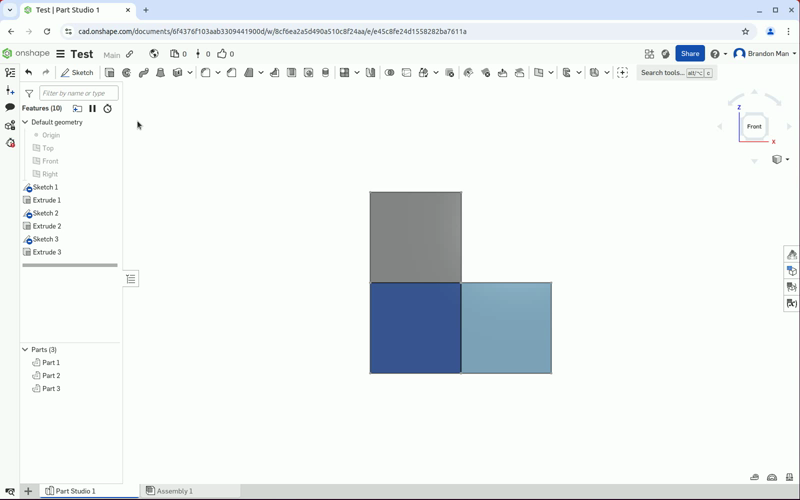
key(left, 2)
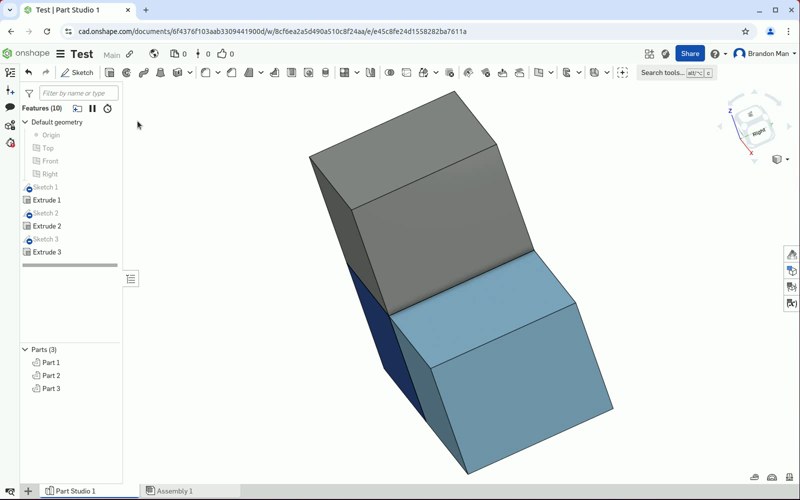
key(down, 2)
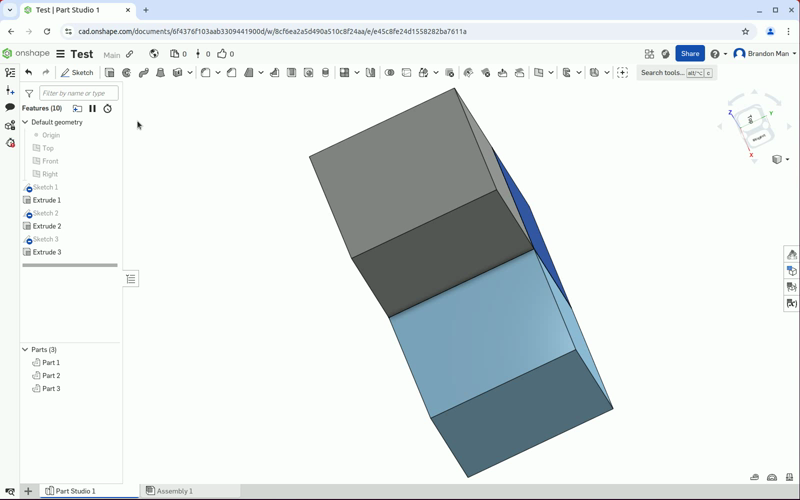
key(up, 2)
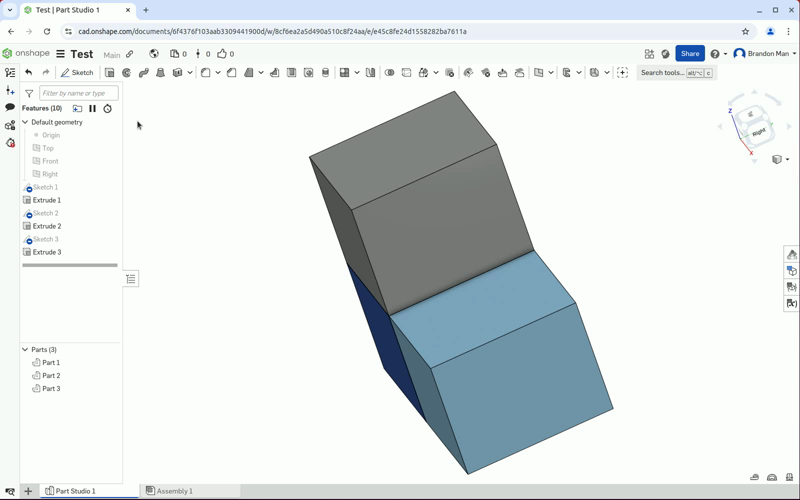
key(right, 2)
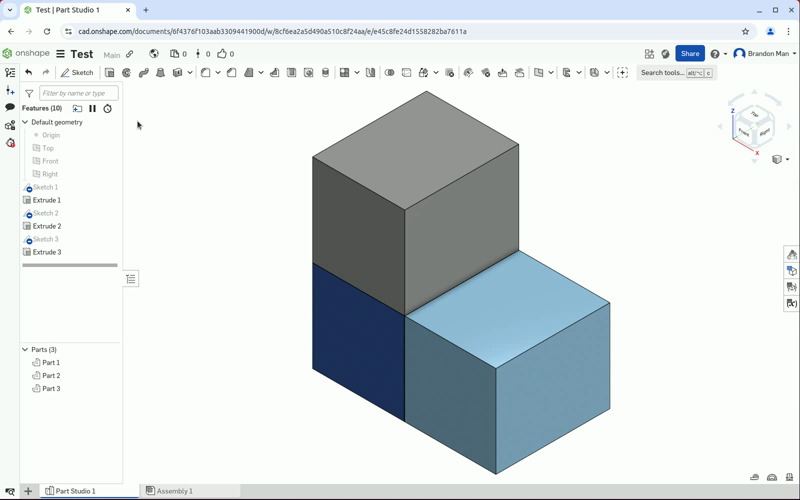
mouse_move(73, 189)
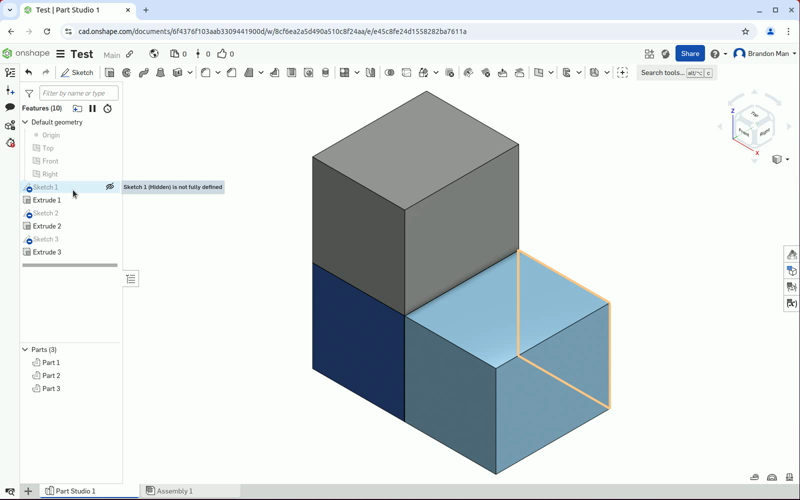
click(73, 189)